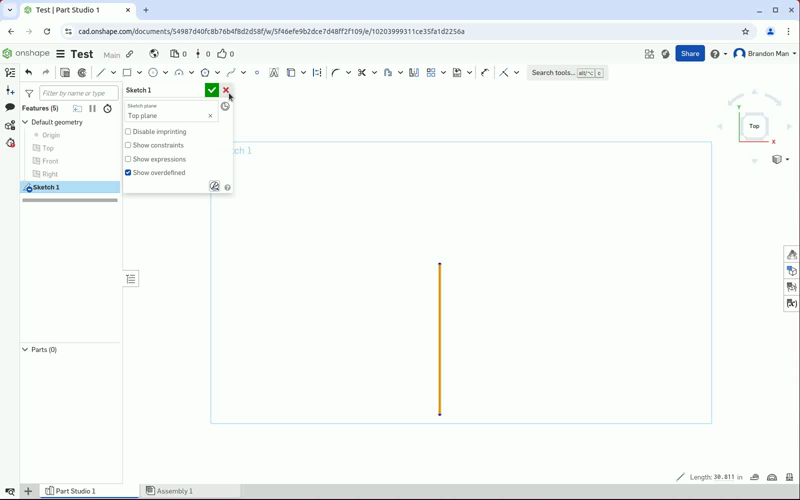
key(shift+h)
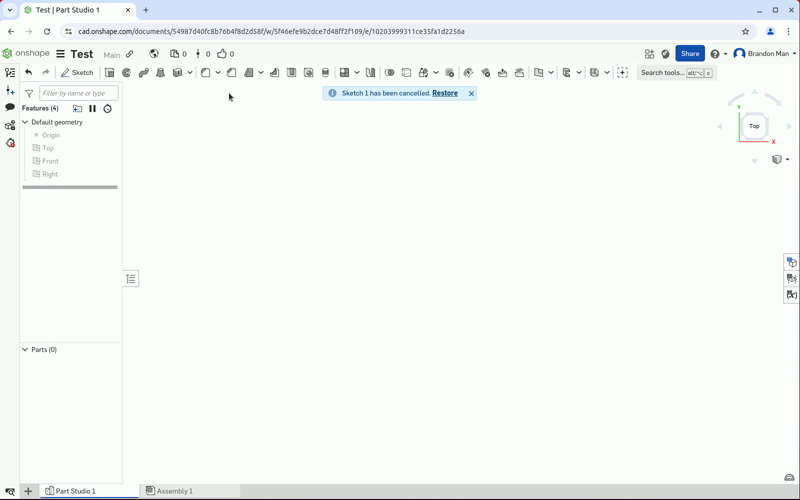
mouse_move(73, 352)
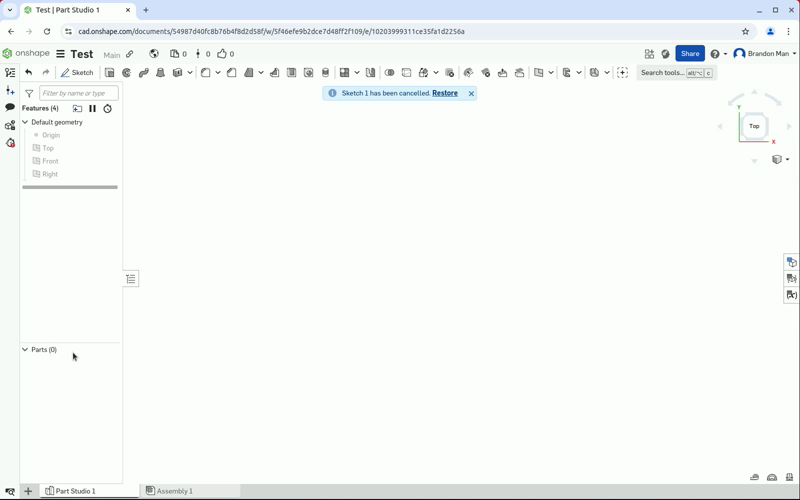
key(y)
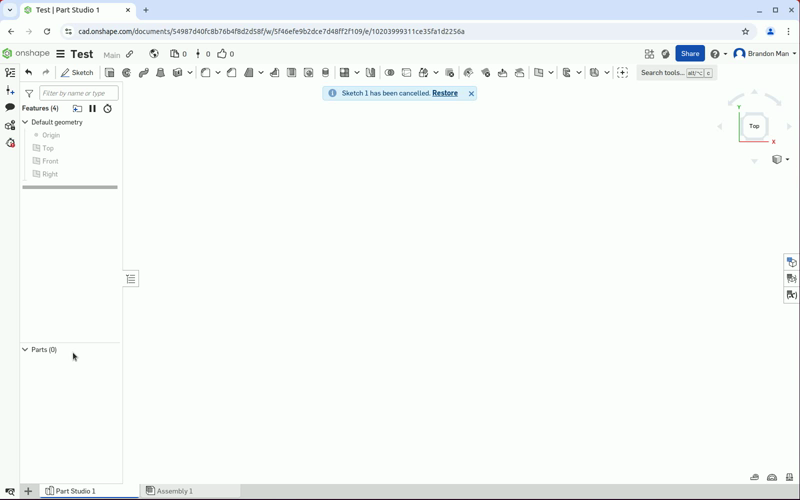
key(shift+p)
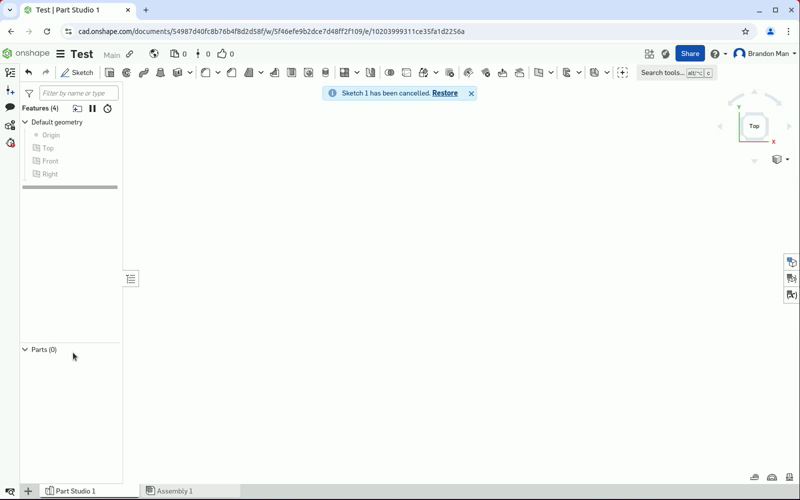
key(space)
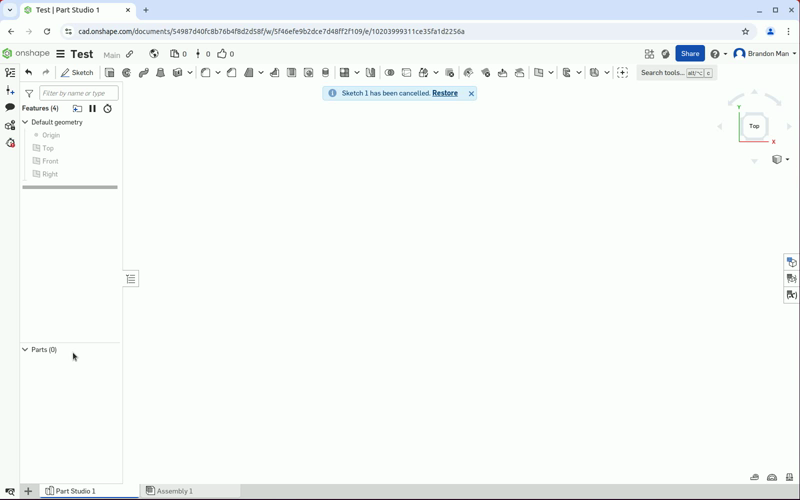
key_down(shift)
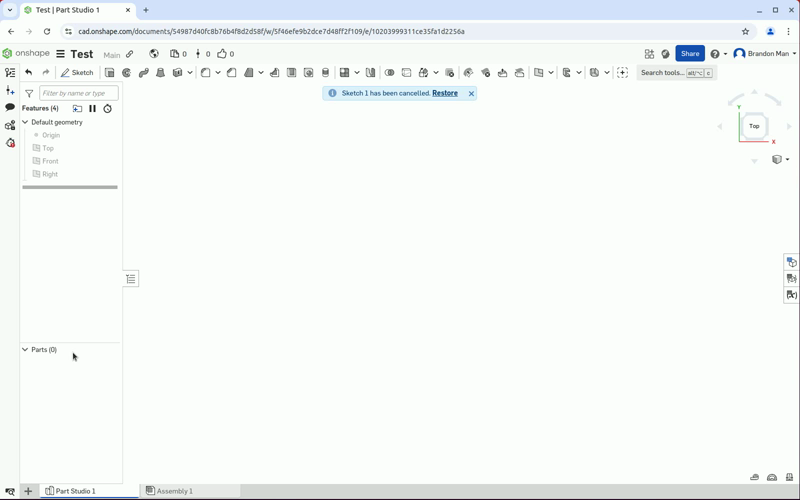
key(up)
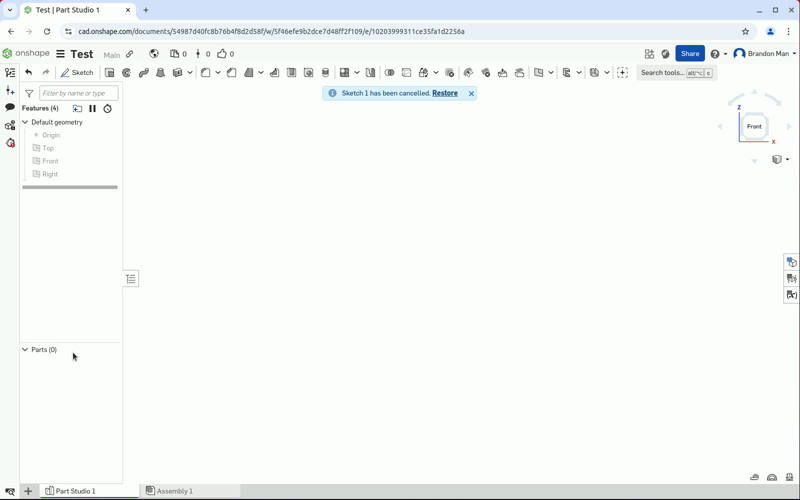
key_up(shift)
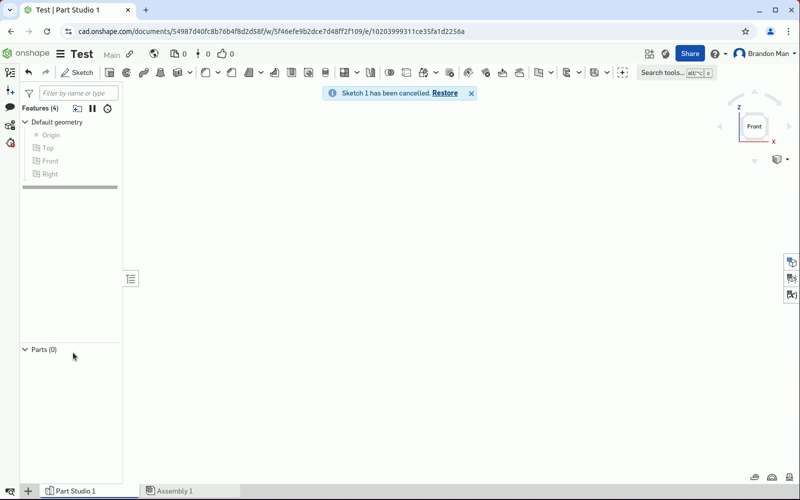
key(space)
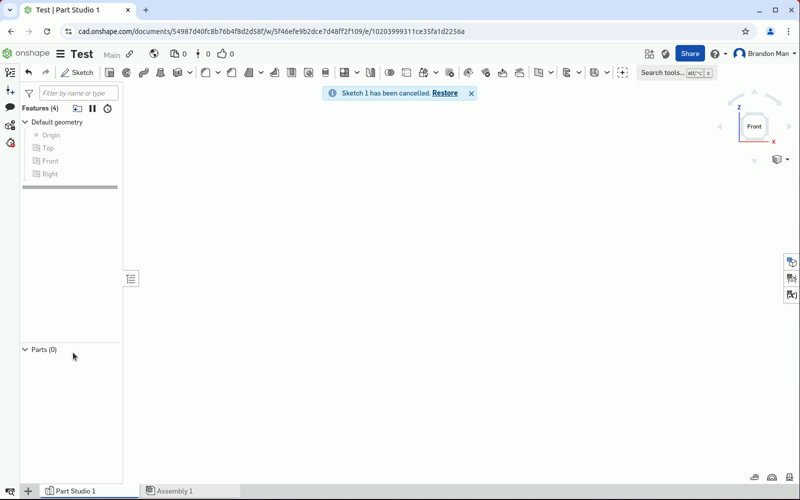
key_down(shift)
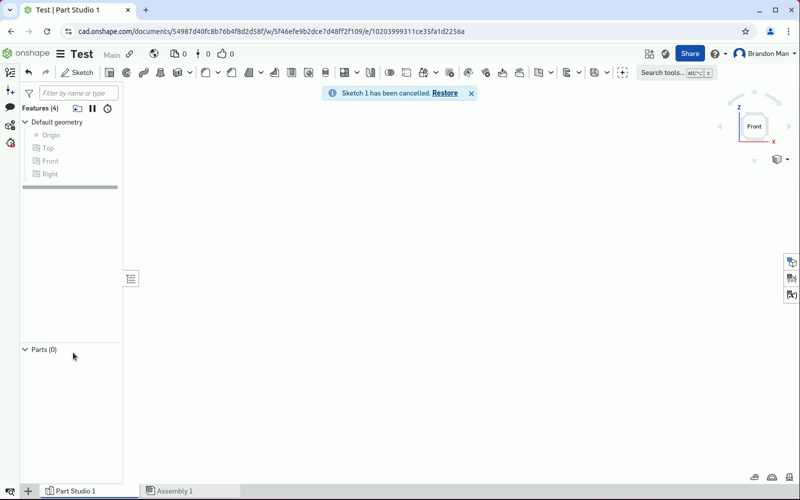
key(left)
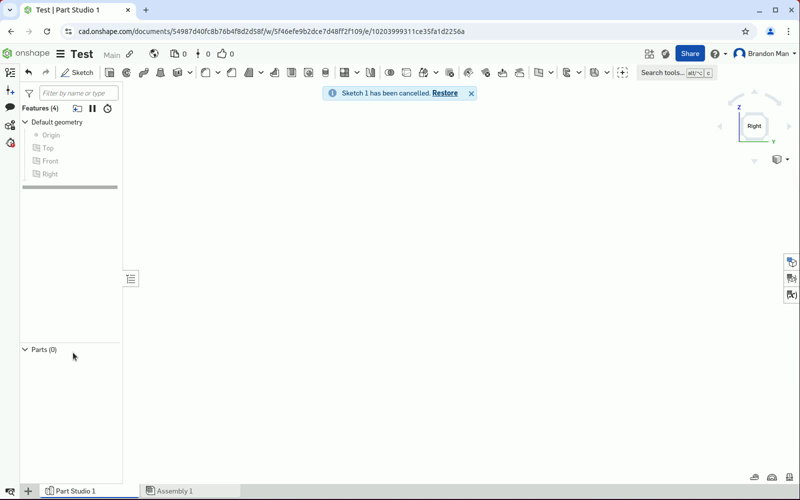
key_up(shift)
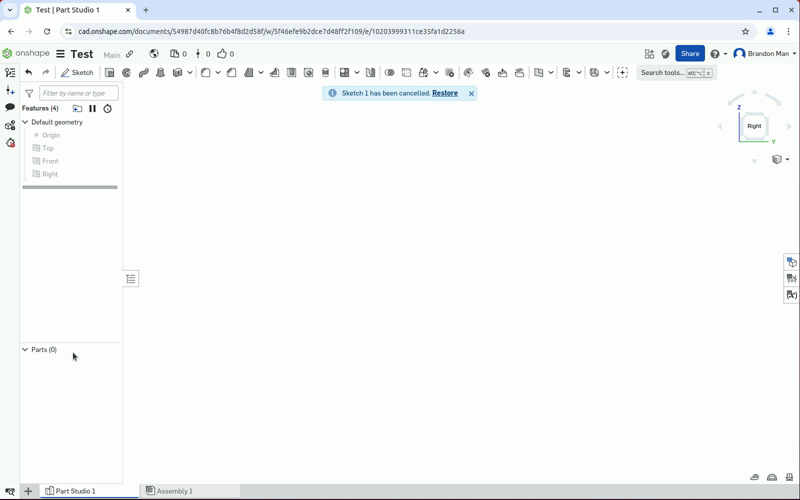
mouse_move(73, 352)
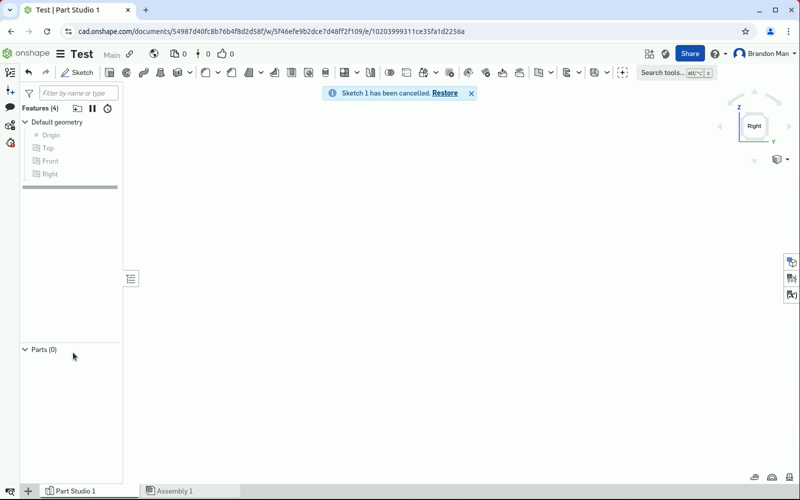
key(shift+y)
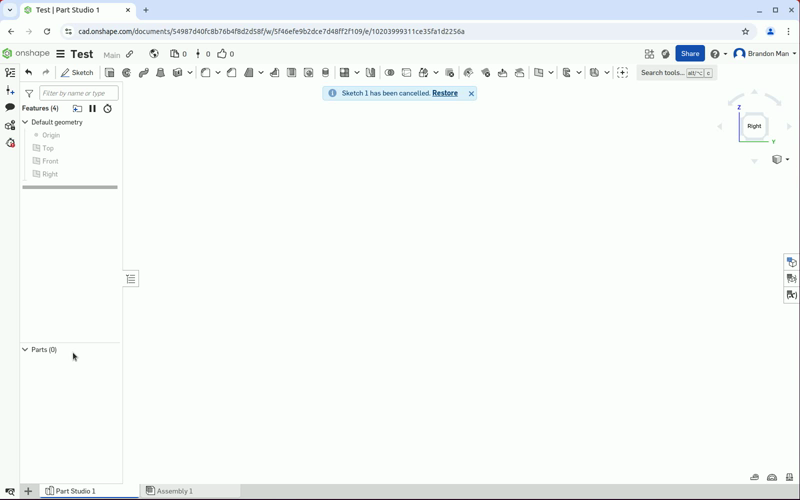
key(shift+s)
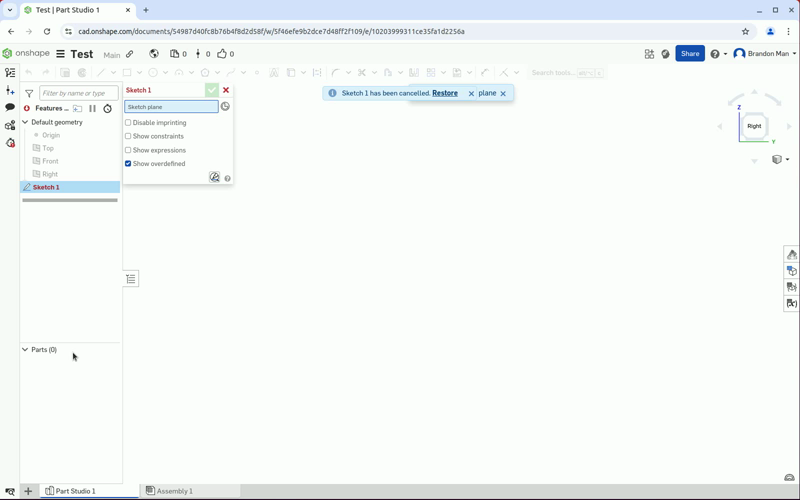
mouse_move(73, 176)
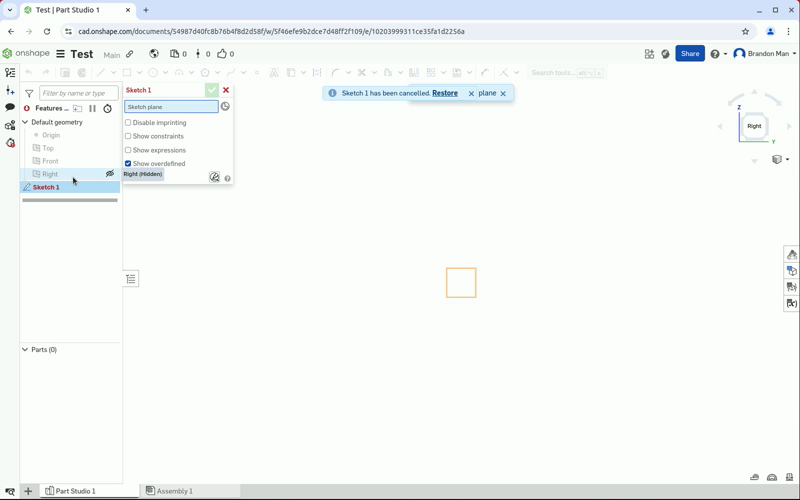
click(73, 176)
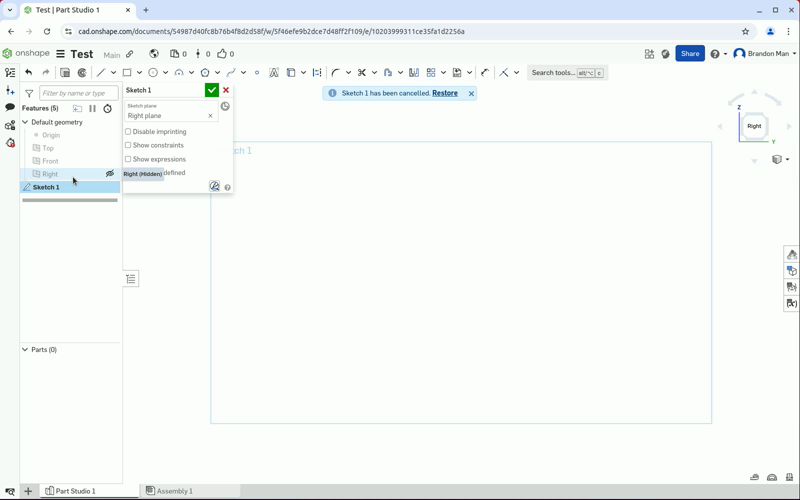
mouse_move(73, 352)
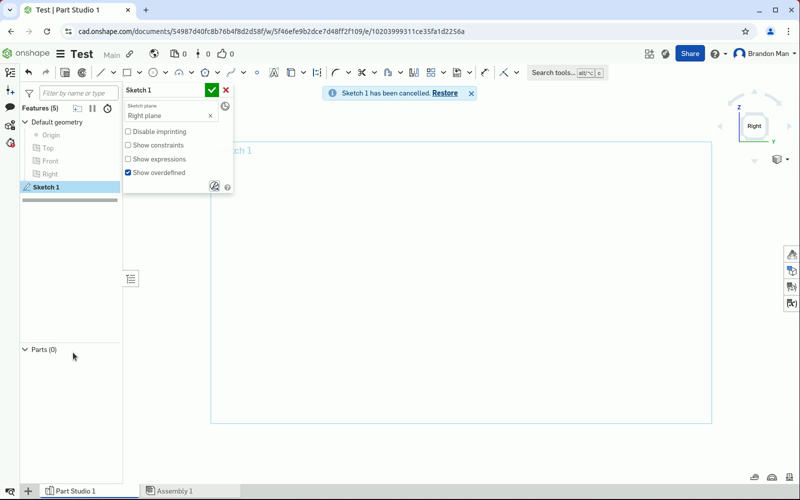
key(y)
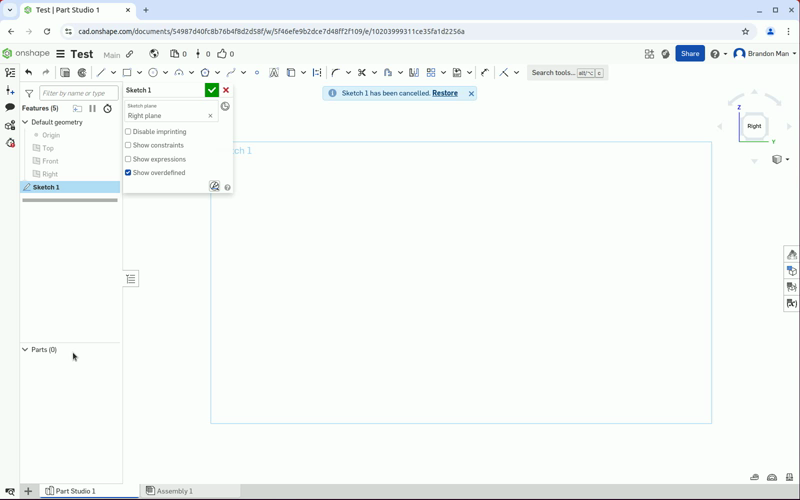
key(a)
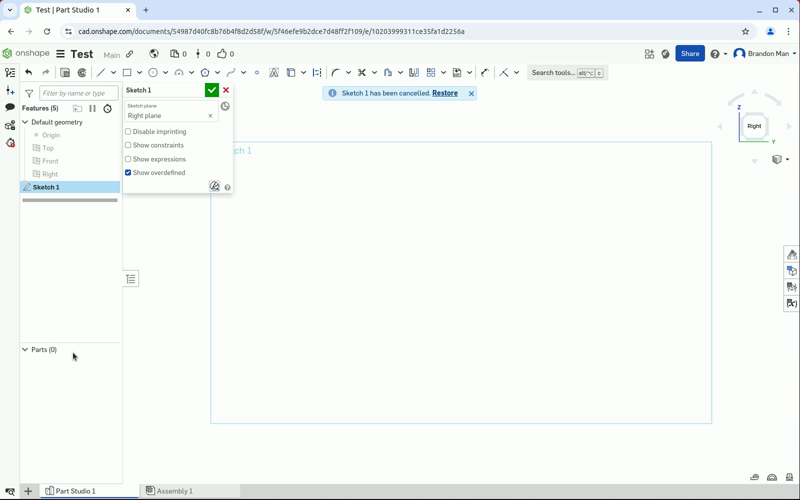
key_down(shift)
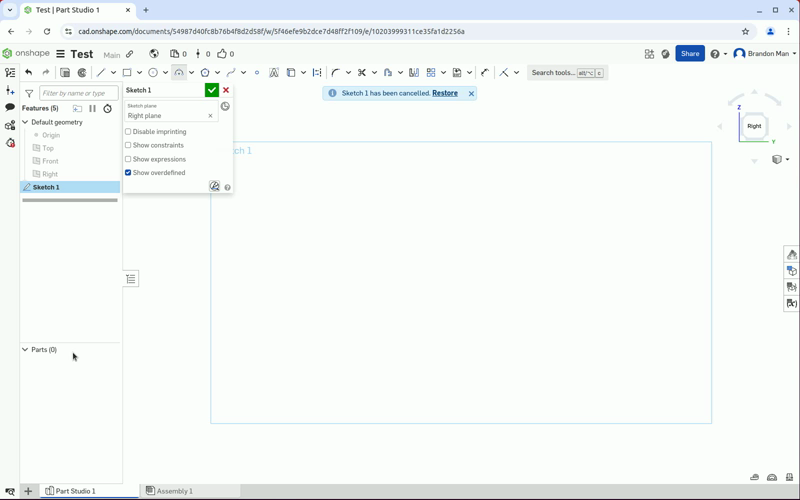
mouse_move(397, 339)
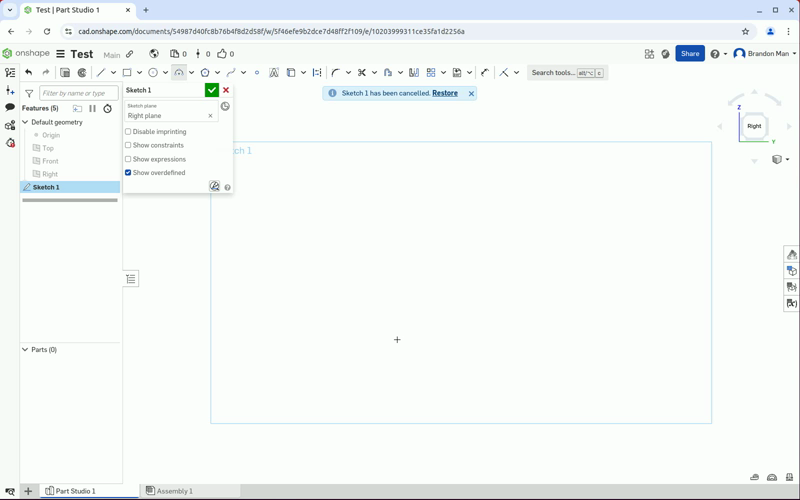
click(397, 339)
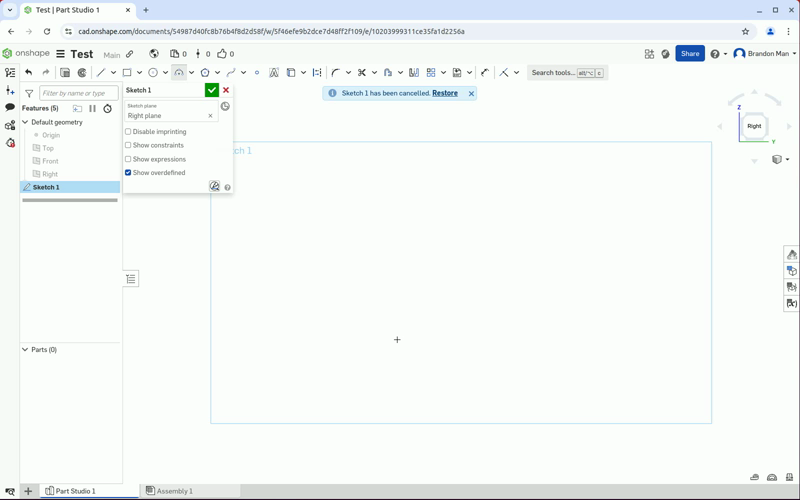
key_up(shift)
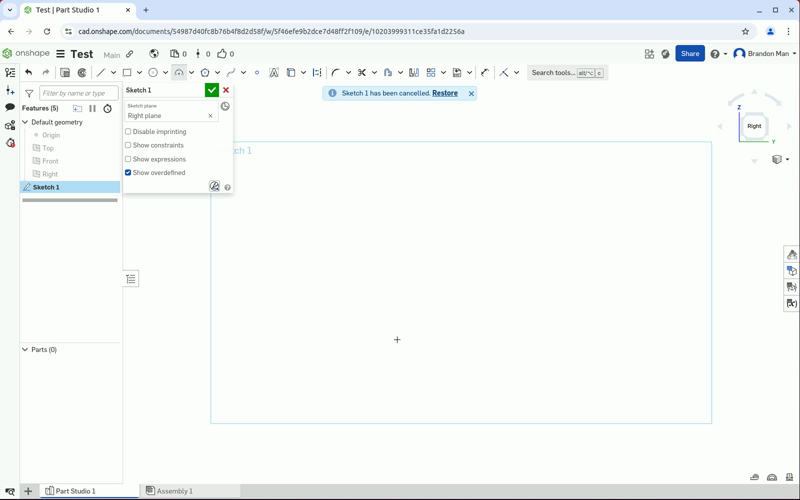
key_down(shift)
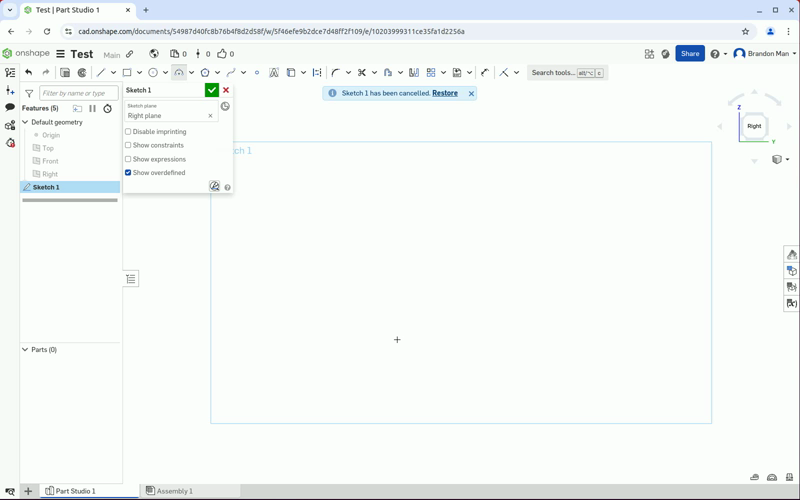
mouse_move(461, 367)
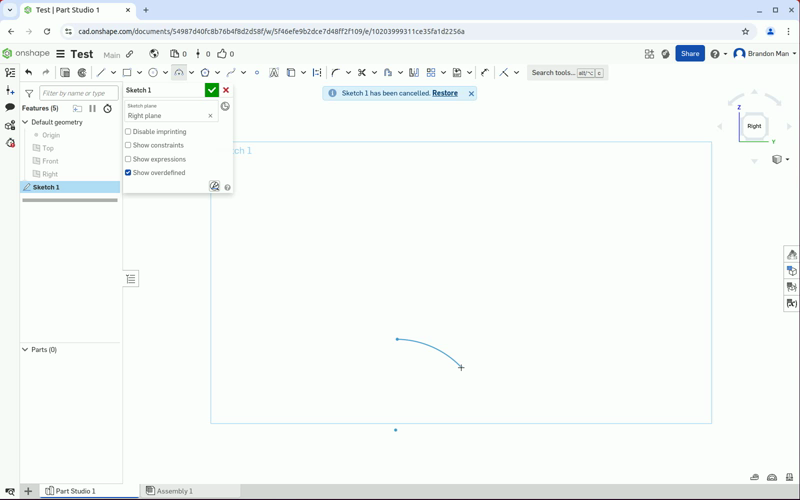
click(461, 367)
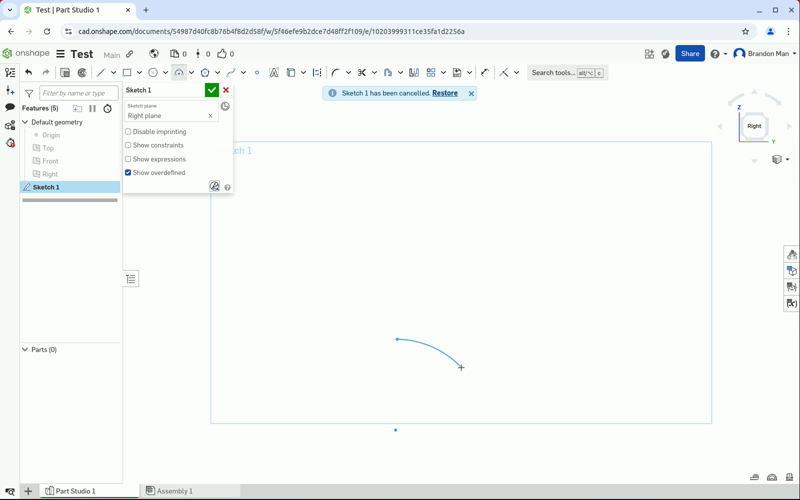
mouse_move(426, 360)
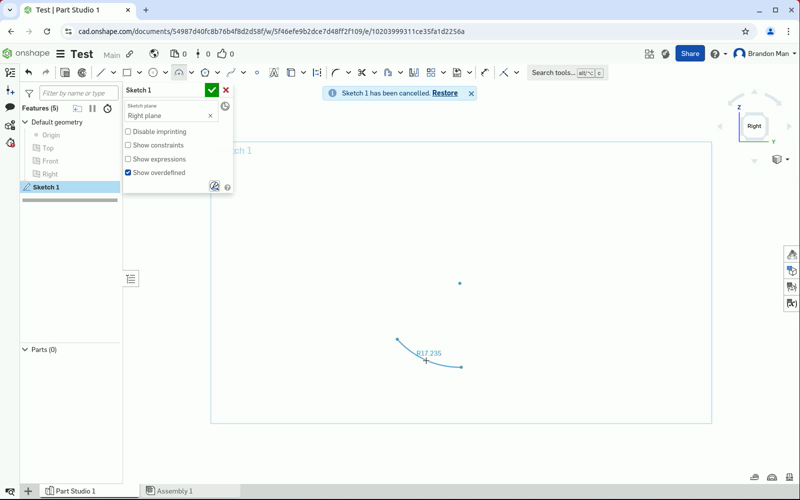
click(426, 360)
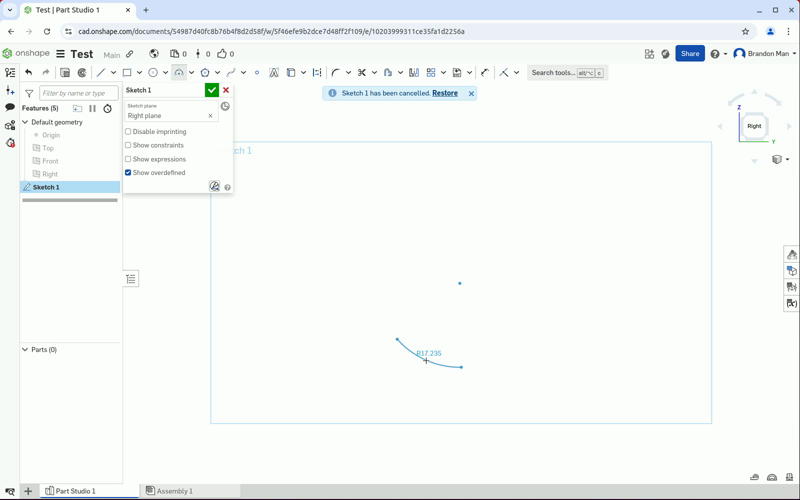
key_up(shift)
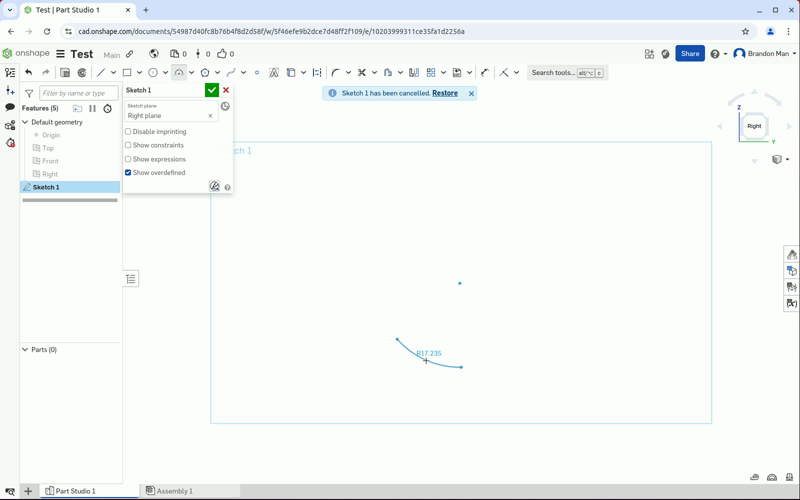
key(esc)
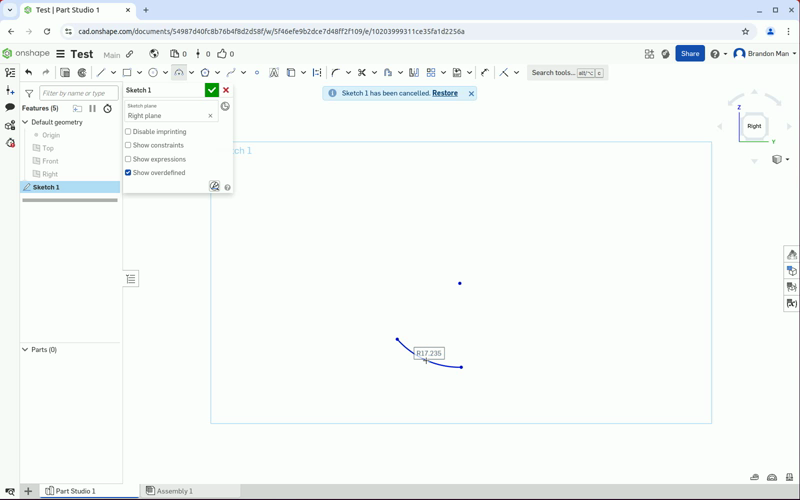
key(l)
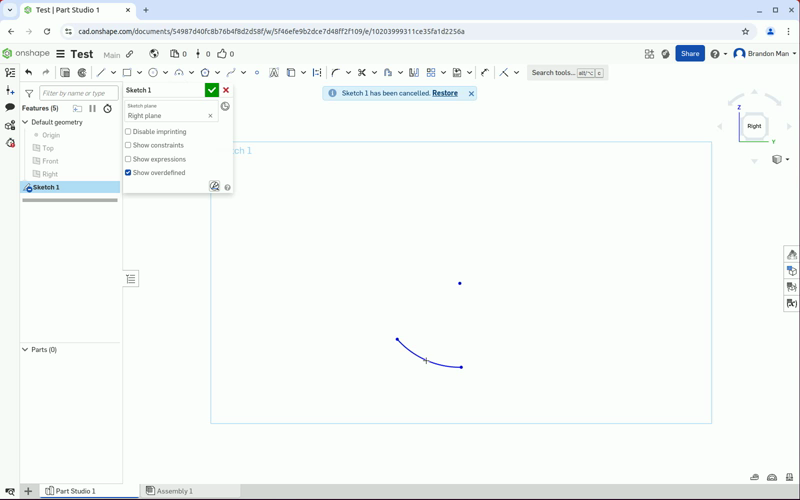
mouse_move(461, 367)
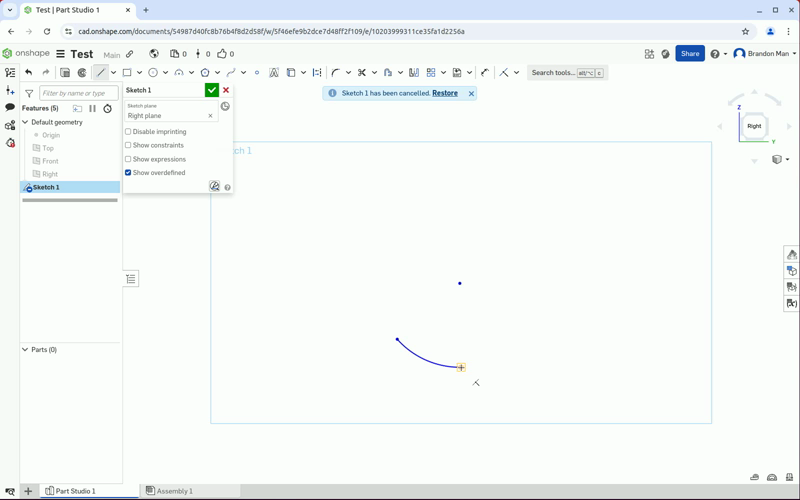
click(461, 367)
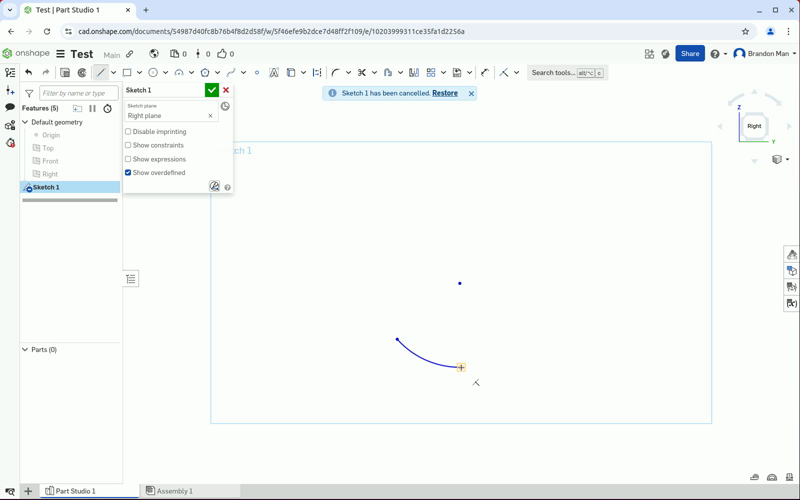
key_down(shift)
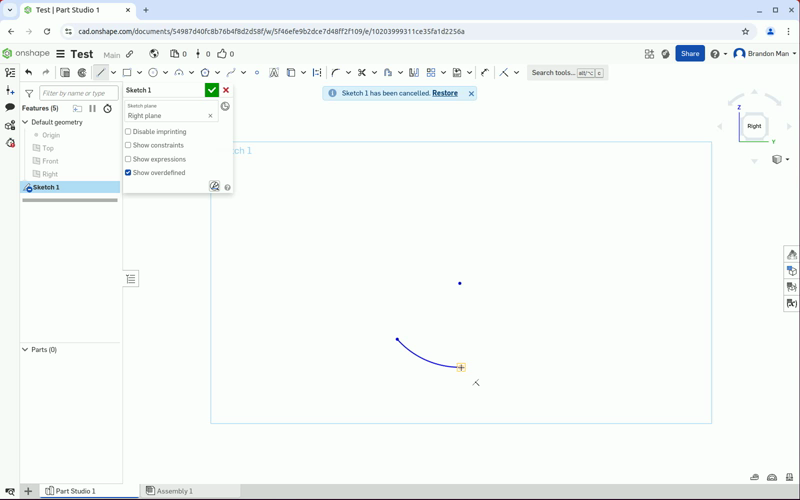
mouse_move(491, 367)
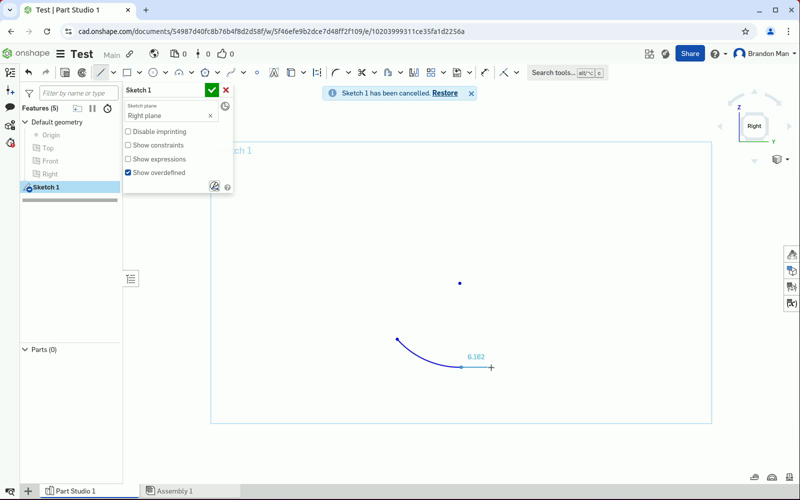
mouse_move(461, 311)
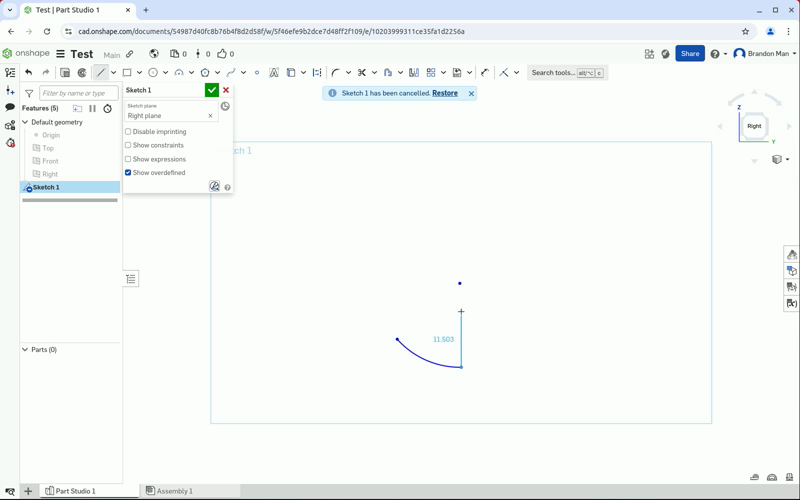
click(461, 311)
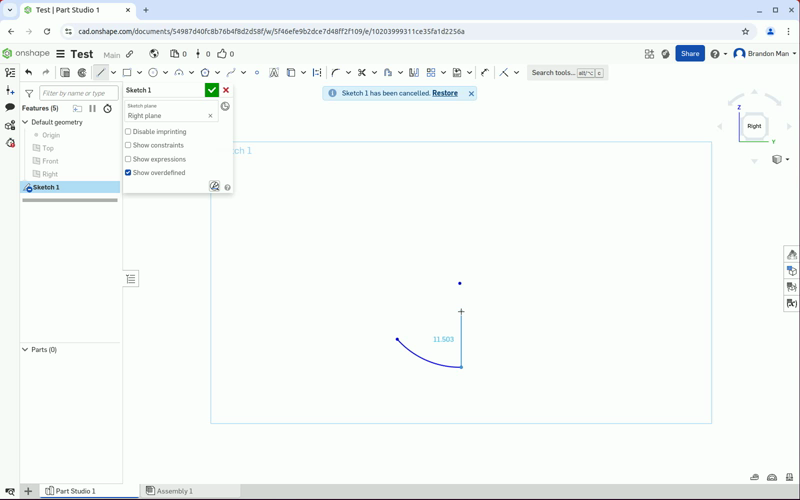
key_up(shift)
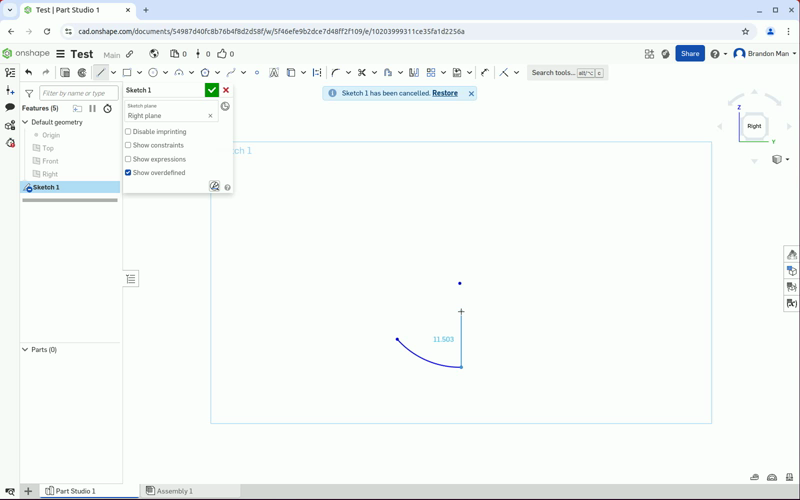
key(esc)
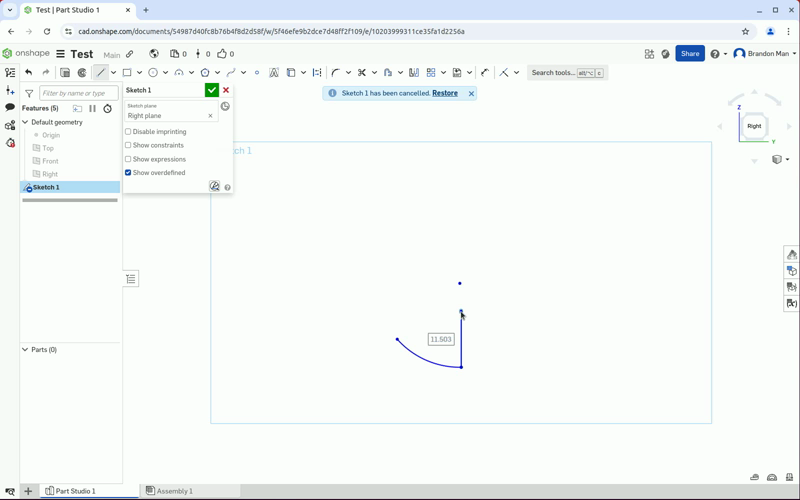
key(a)
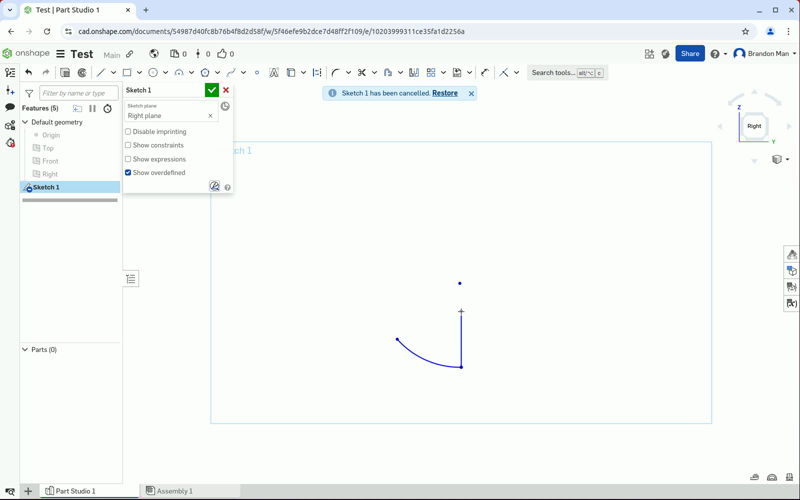
mouse_move(461, 311)
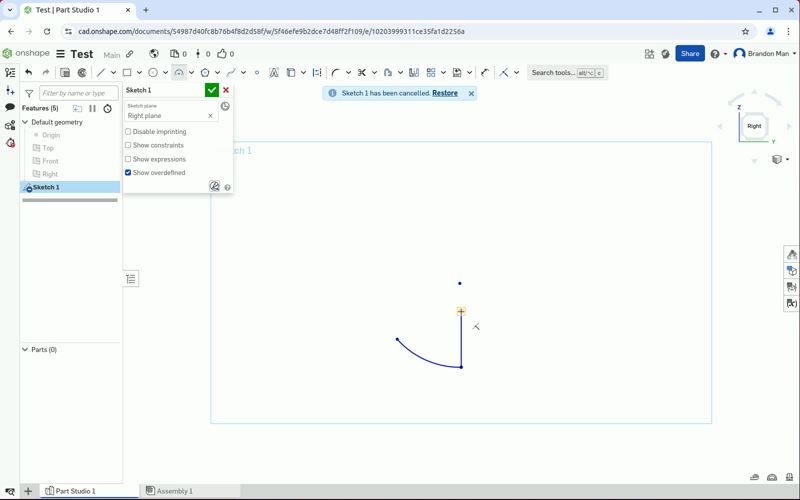
click(461, 311)
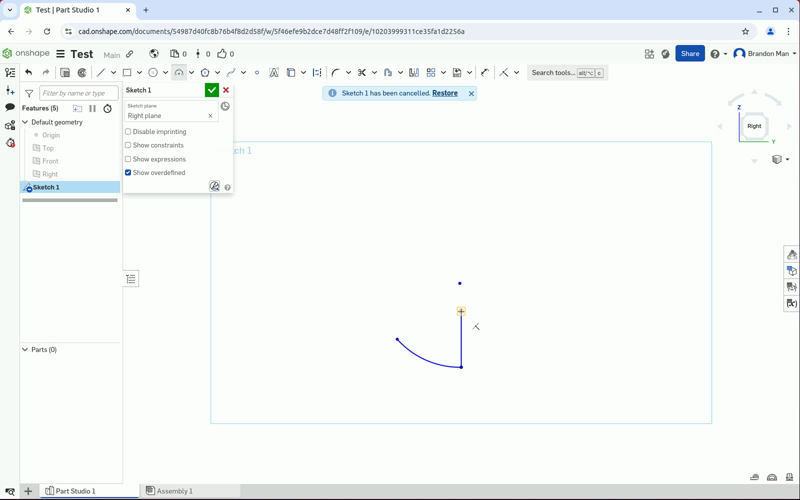
key_down(shift)
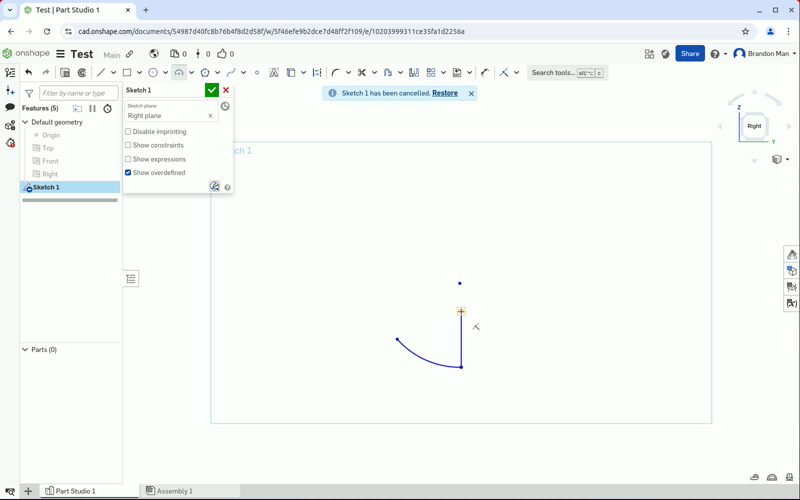
mouse_move(433, 282)
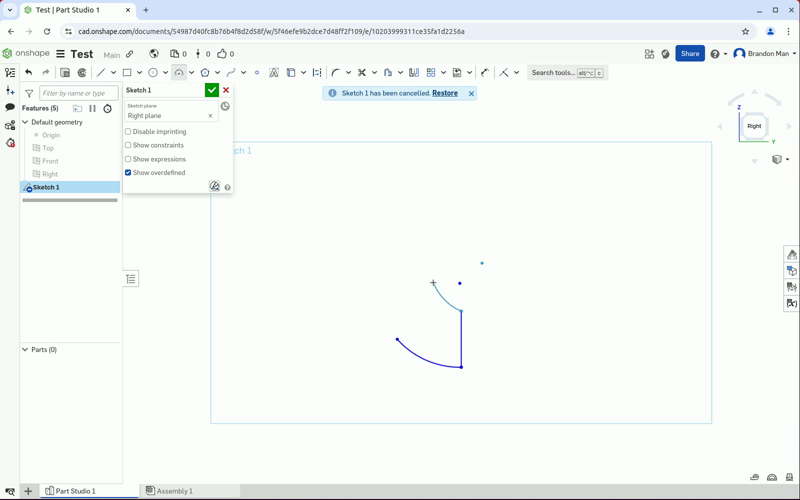
click(433, 282)
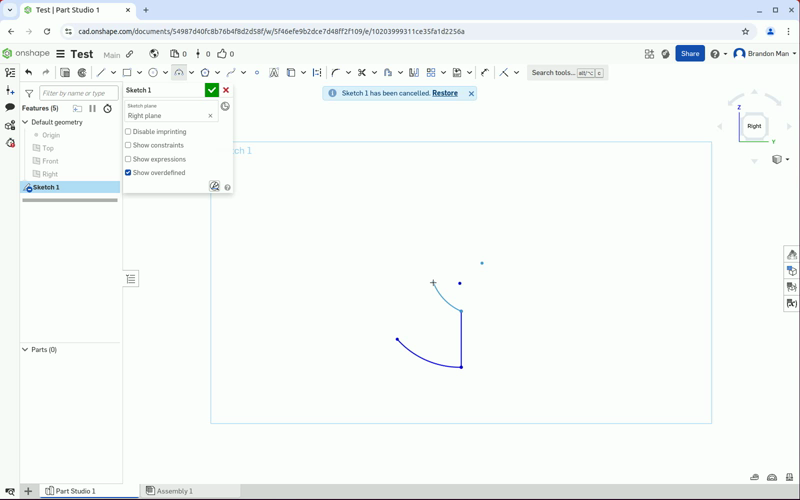
mouse_move(441, 302)
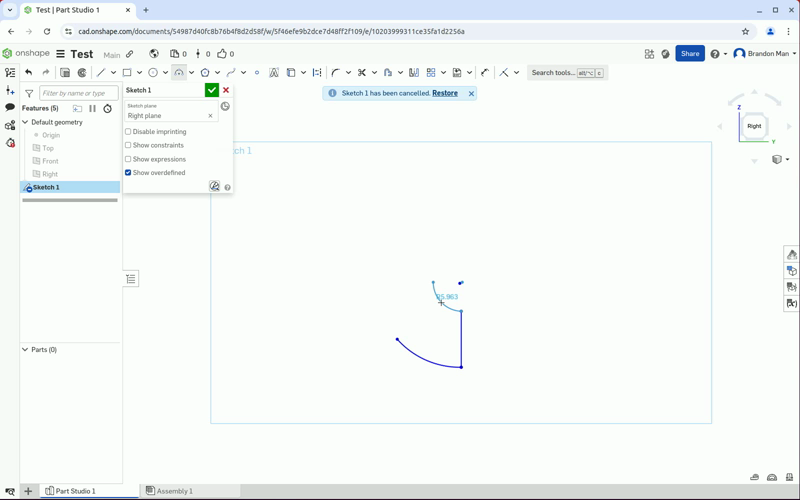
click(441, 302)
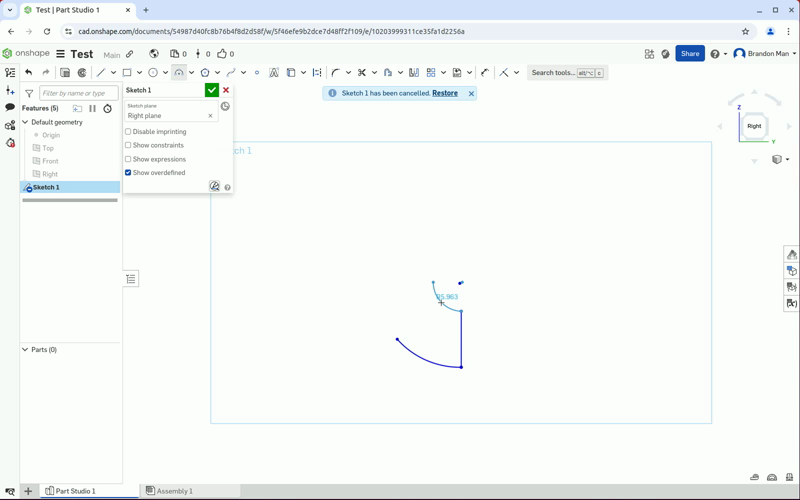
key_up(shift)
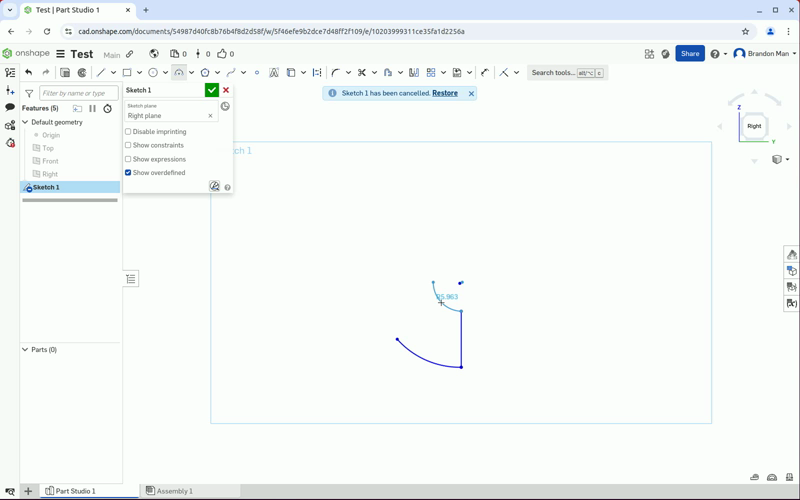
key(esc)
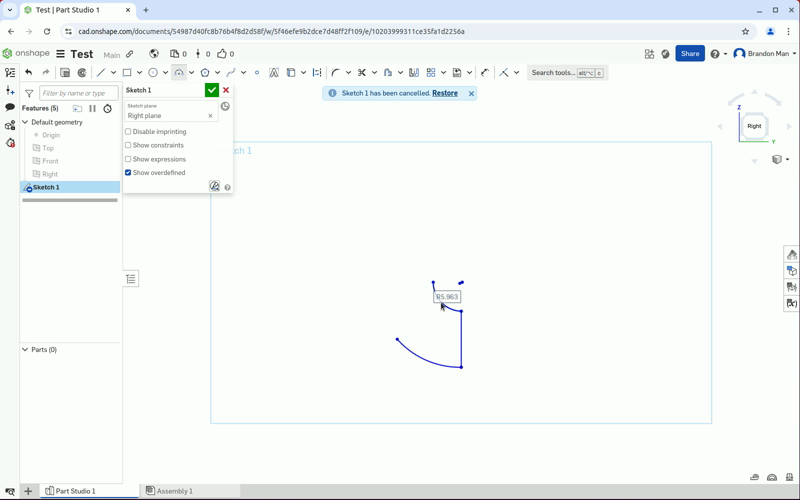
key(l)
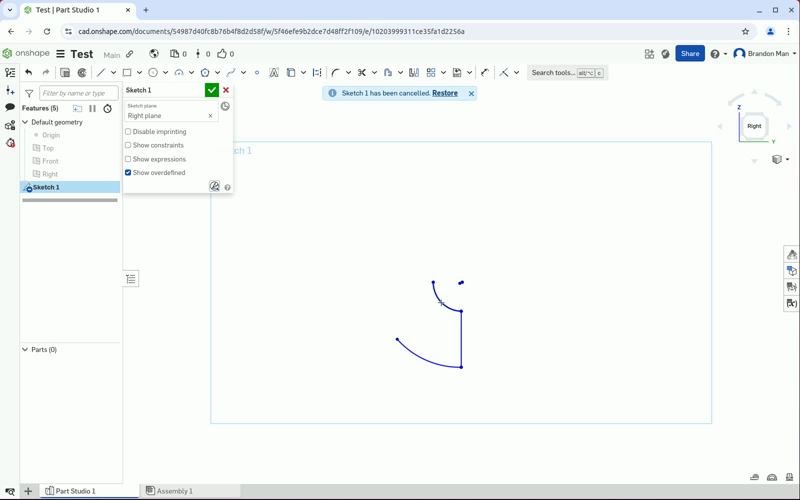
mouse_move(433, 282)
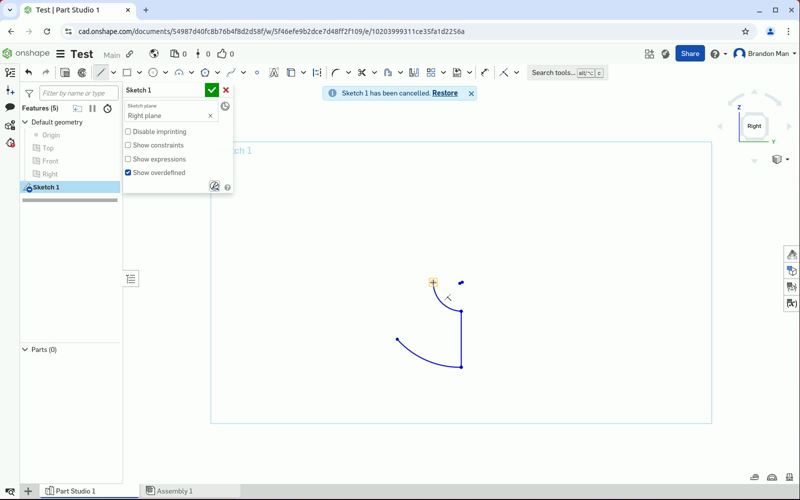
click(433, 282)
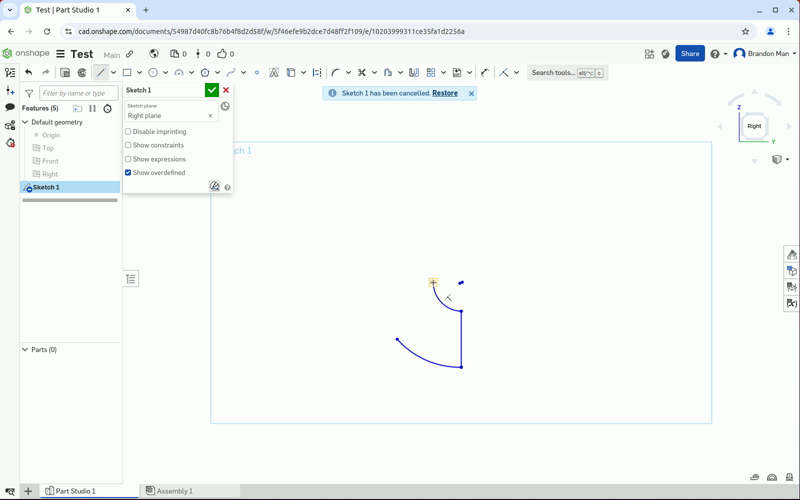
key_down(shift)
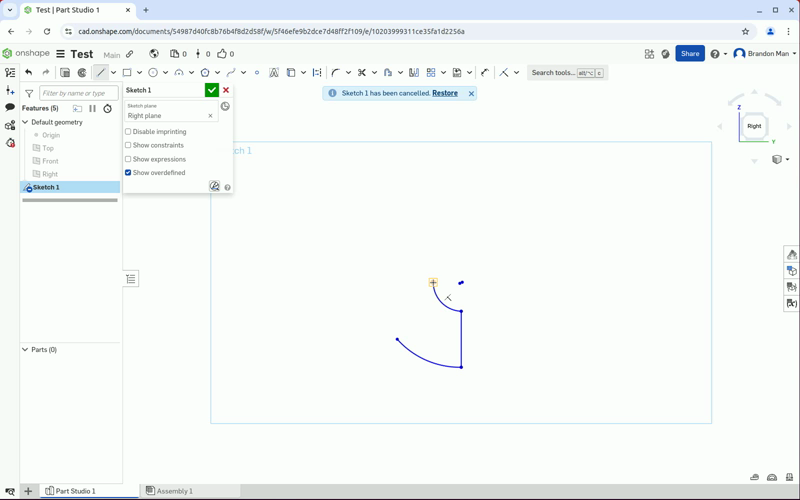
mouse_move(463, 282)
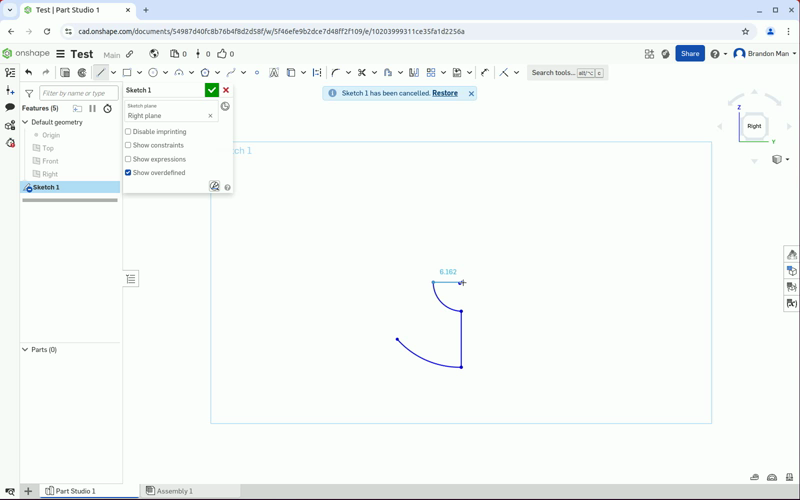
mouse_move(397, 282)
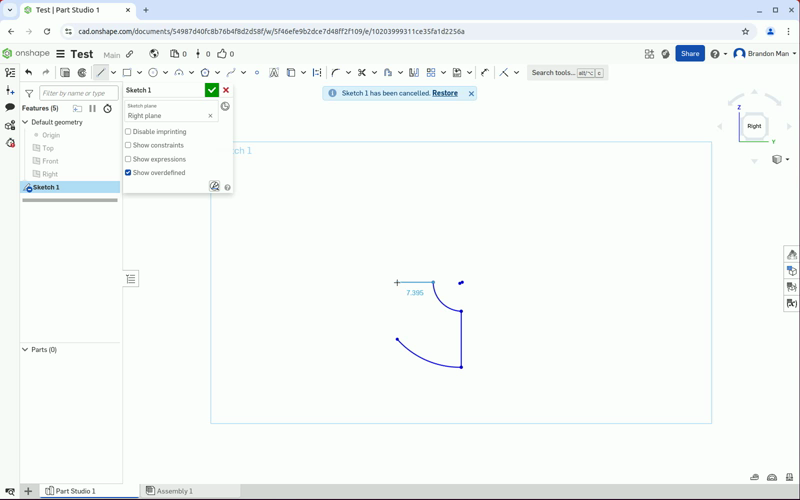
click(397, 282)
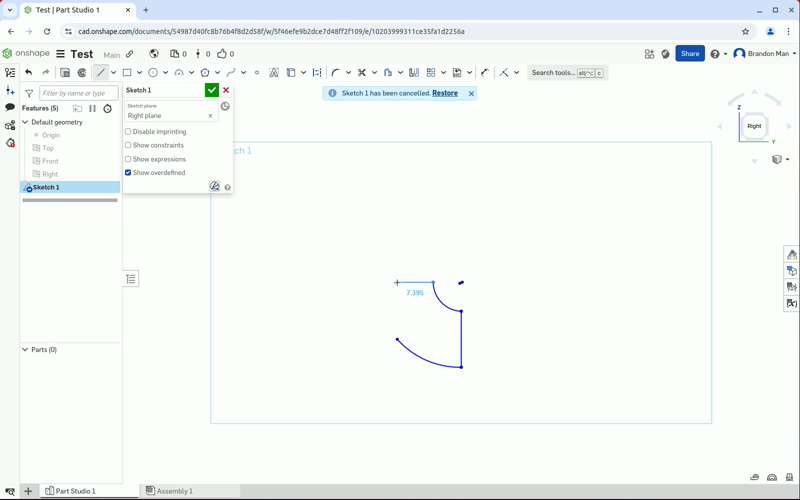
key_up(shift)
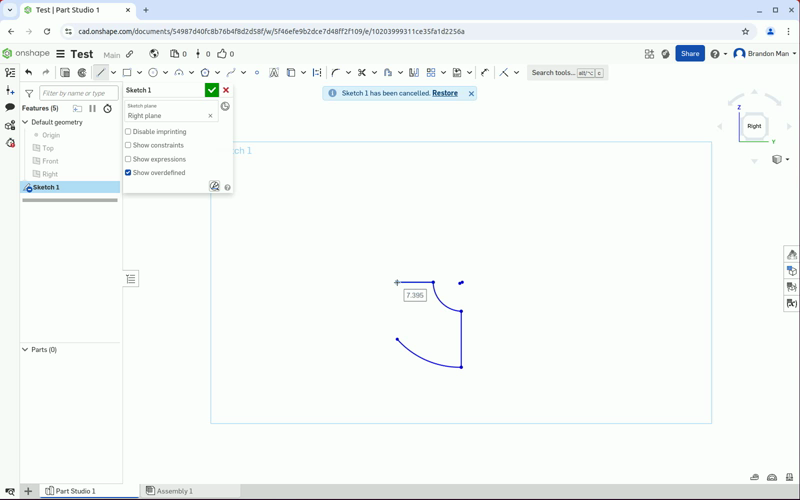
mouse_move(427, 282)
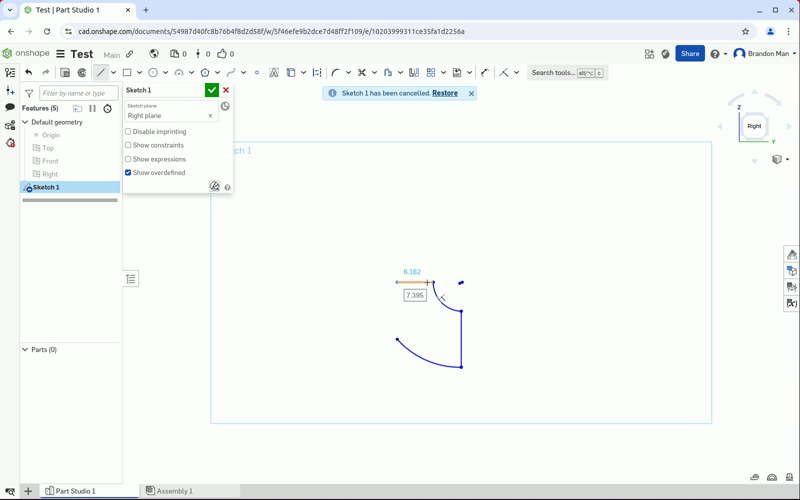
key_down(shift)
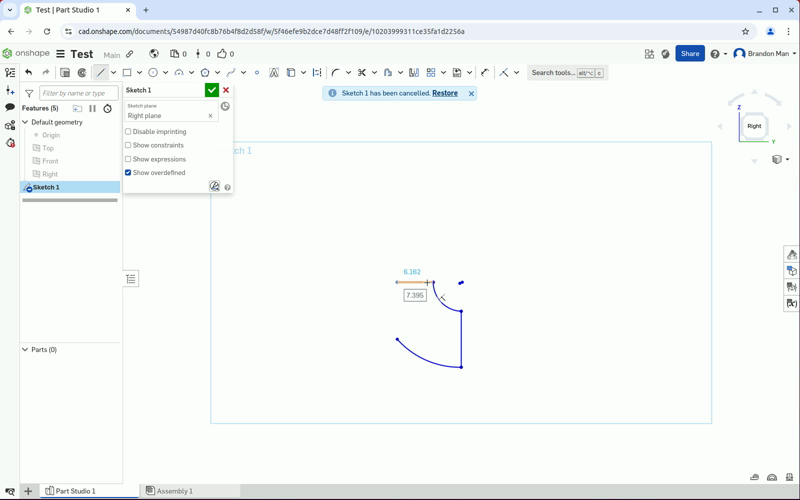
mouse_move(397, 339)
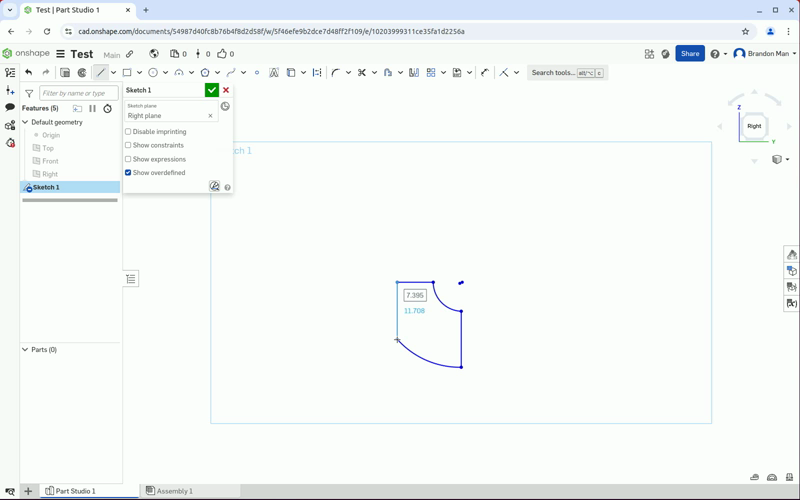
key_up(shift)
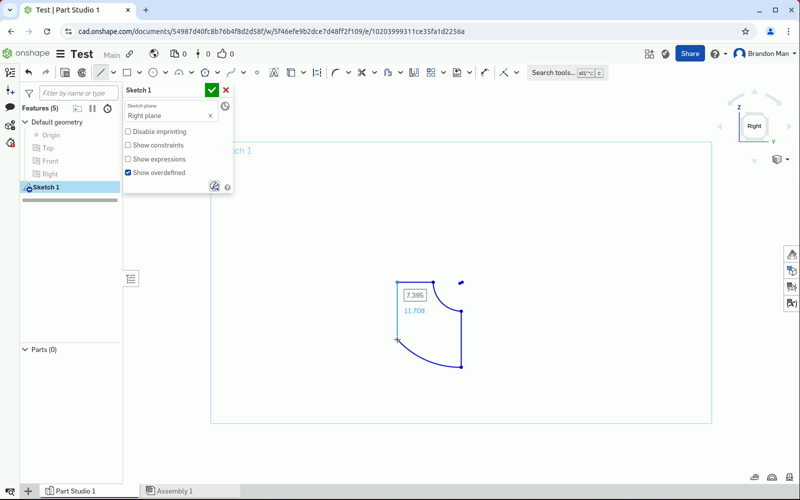
click(397, 339)
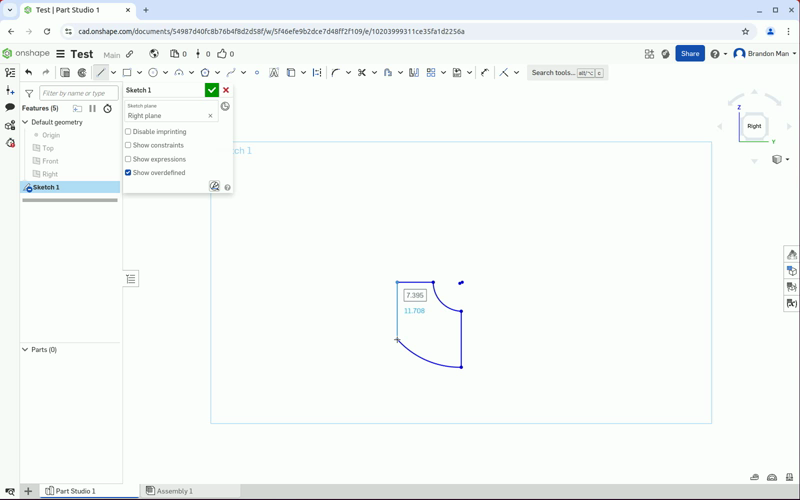
key(esc)
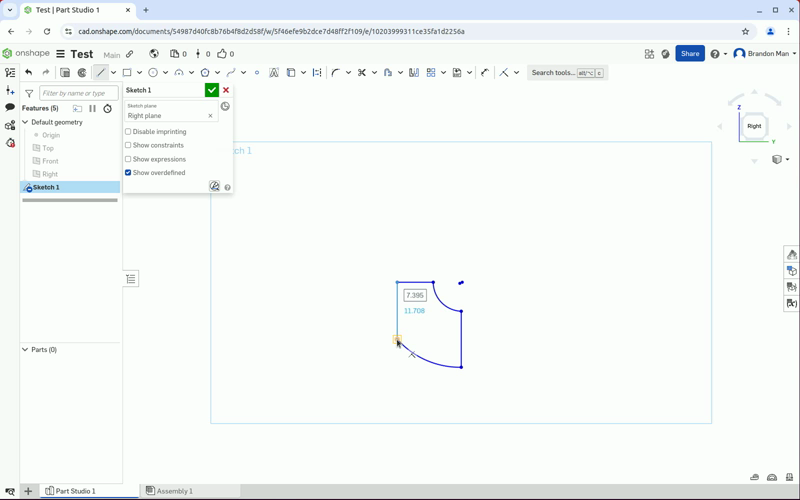
mouse_move(456, 347)
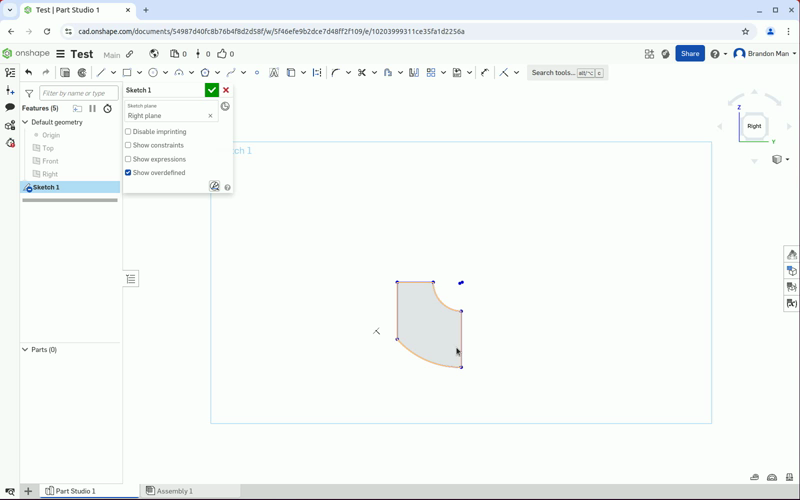
click(456, 347)
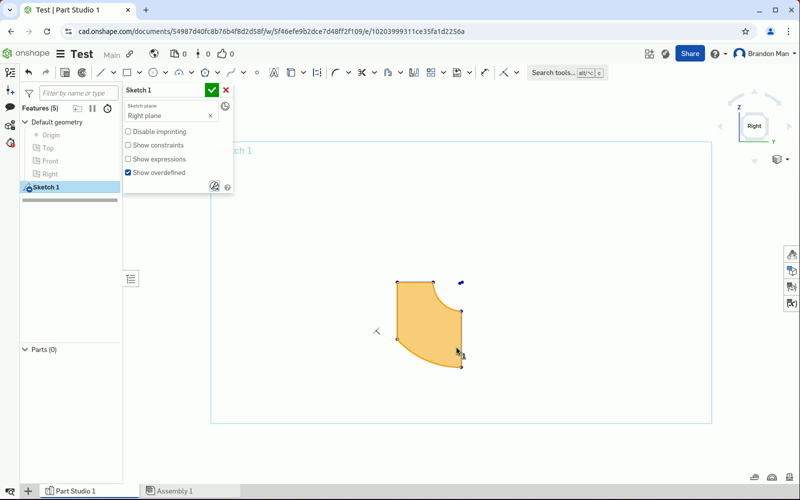
mouse_move(73, 352)
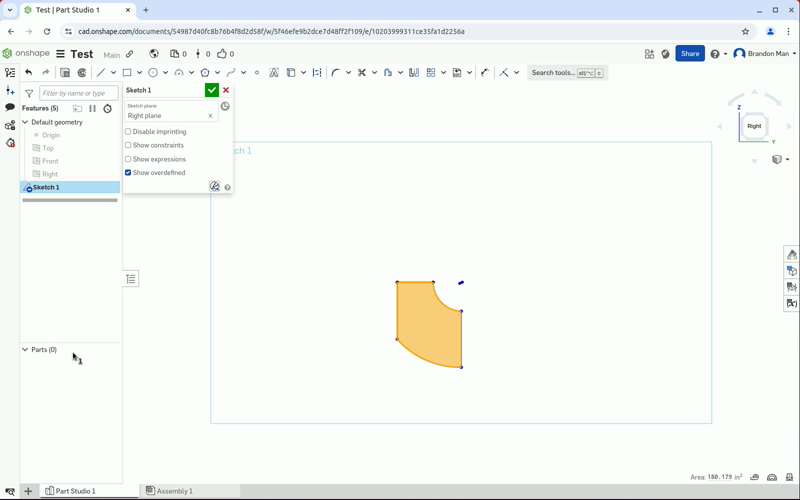
key(shift+y)
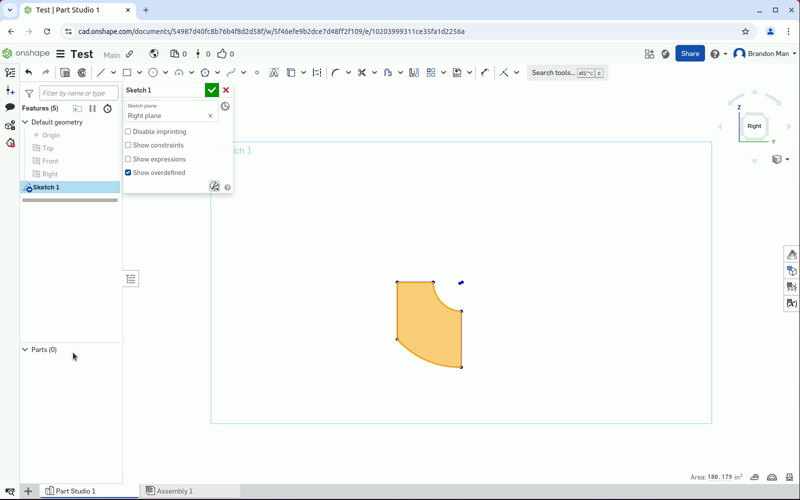
key(shift+e)
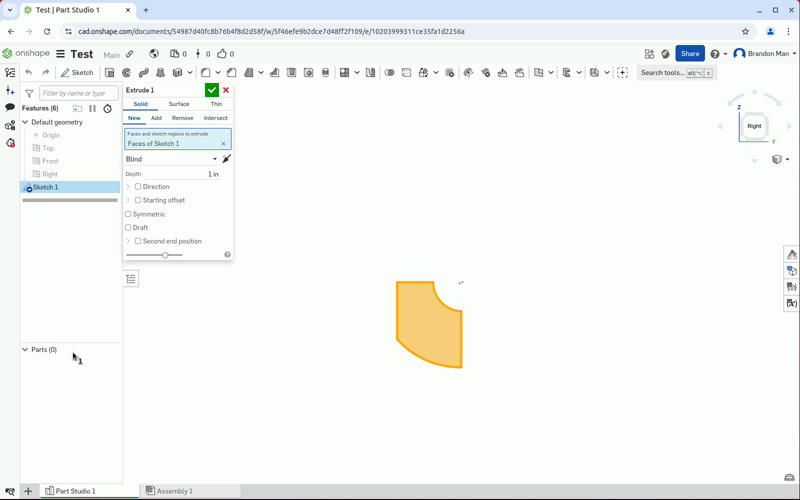
mouse_move(143, 106)
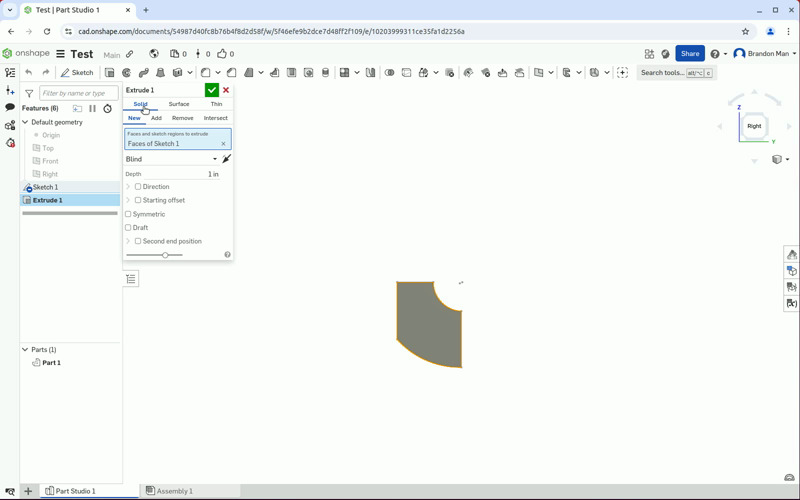
click(143, 106)
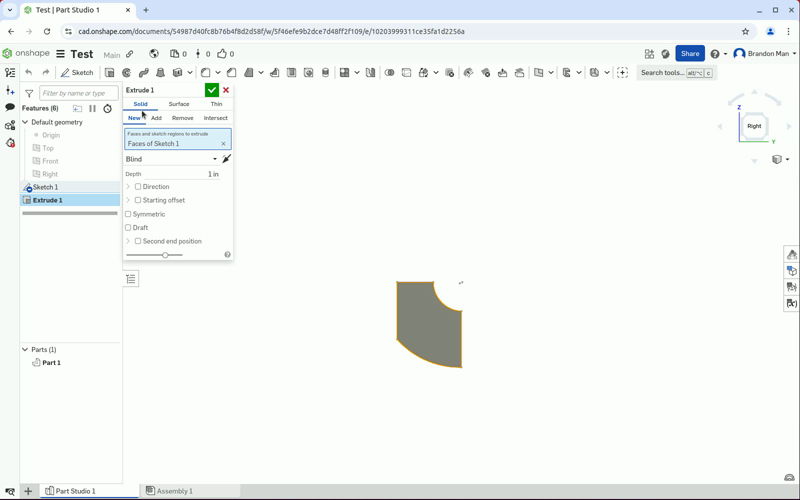
mouse_move(137, 120)
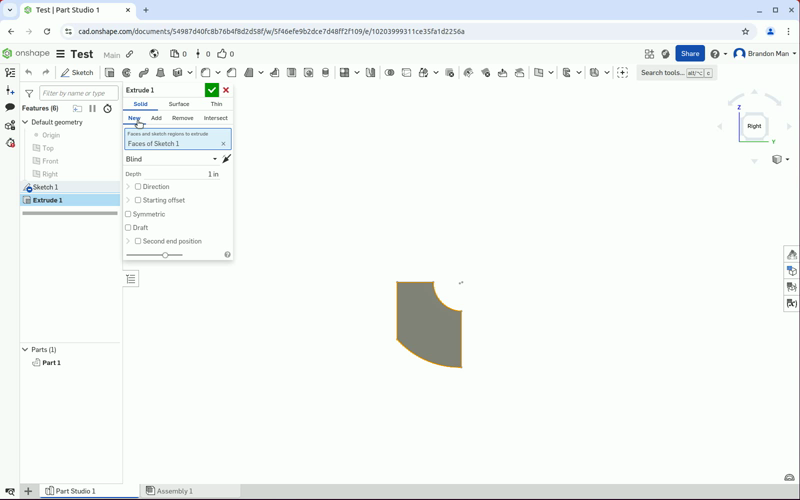
click(137, 120)
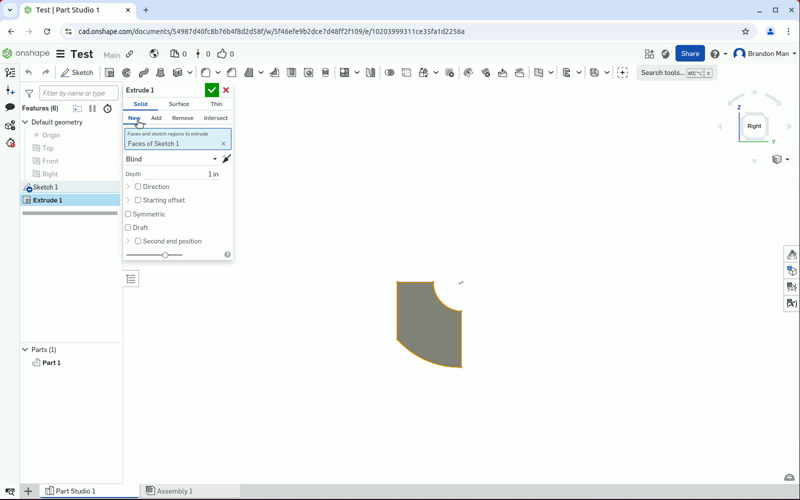
key(tab, 4)
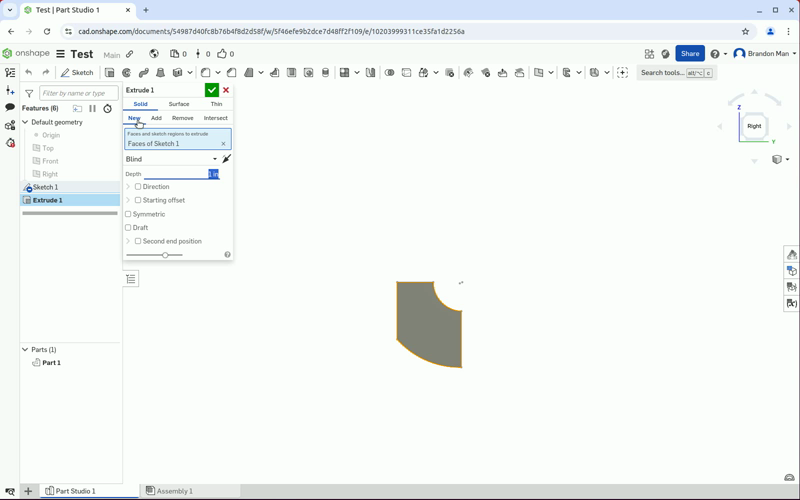
text(23.108)
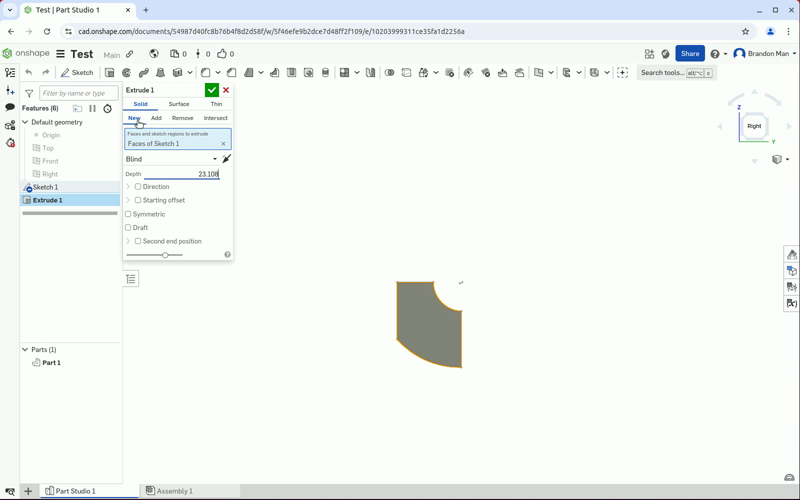
key(enter)
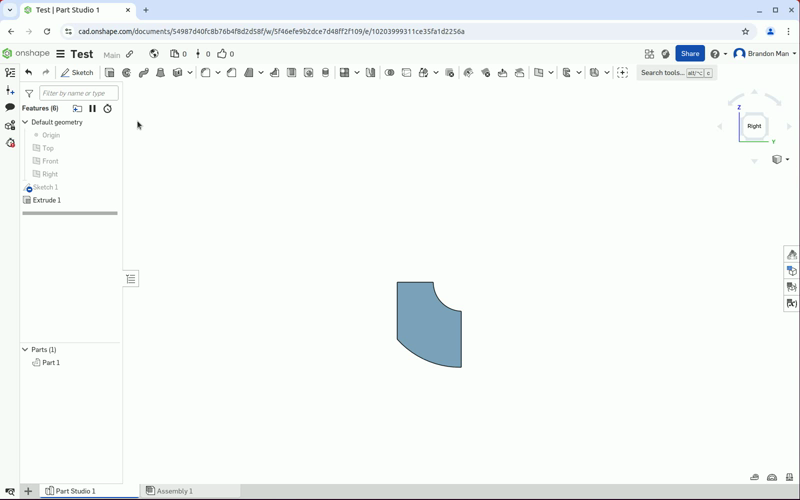
key(shift+h)
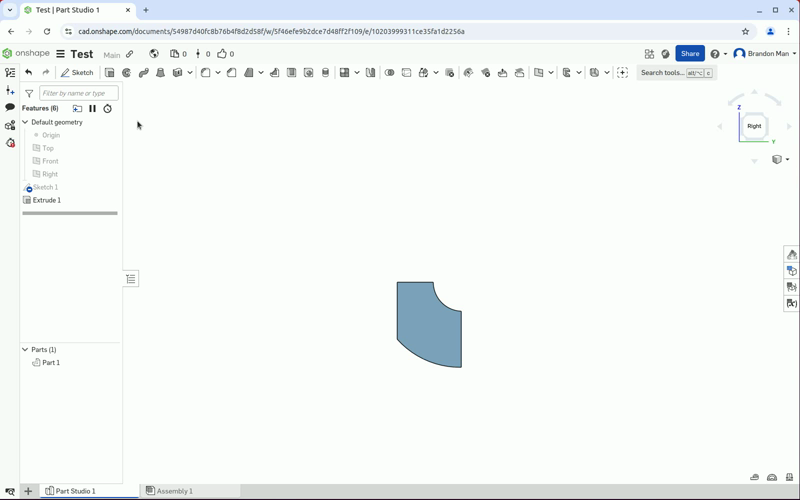
key(shift+h)
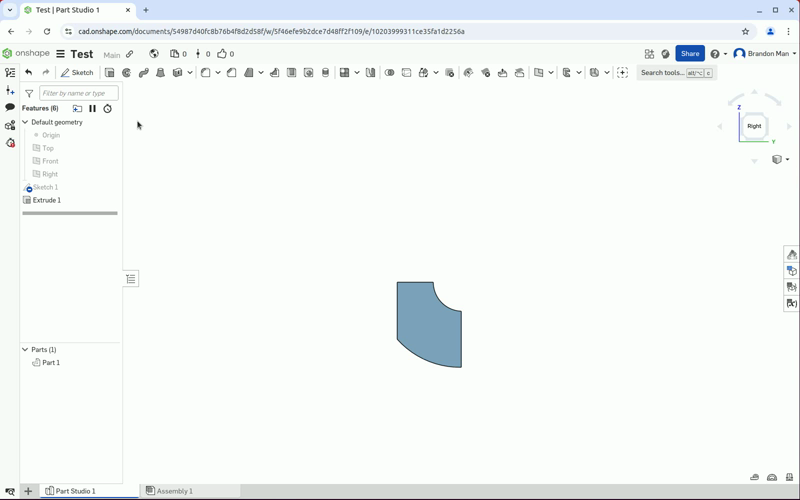
mouse_move(73, 189)
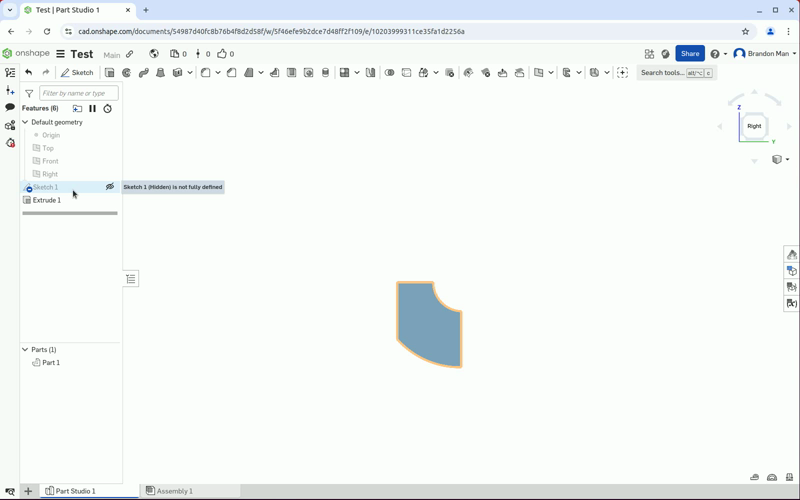
click(73, 189)
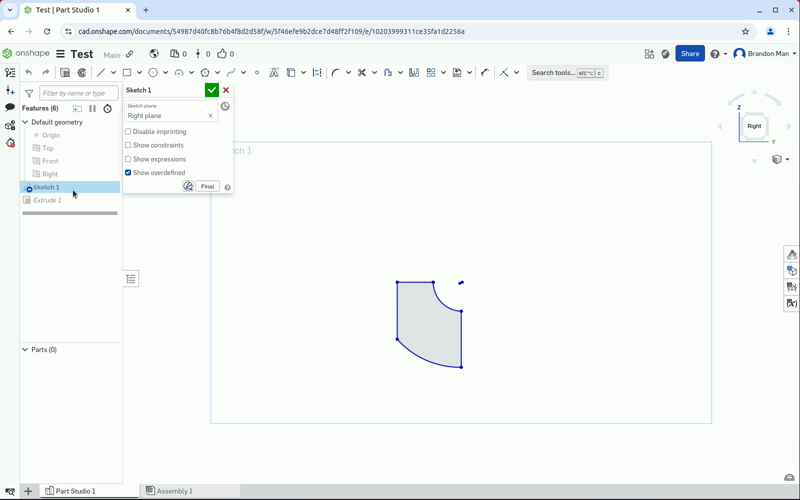
mouse_move(229, 92)
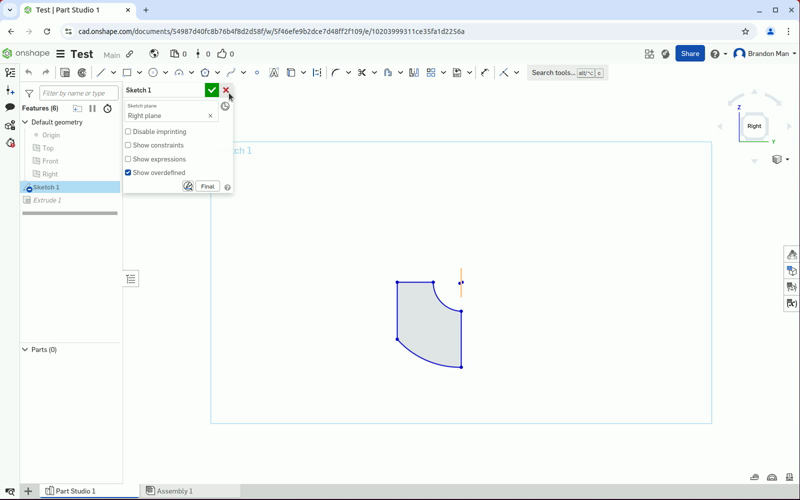
click(229, 92)
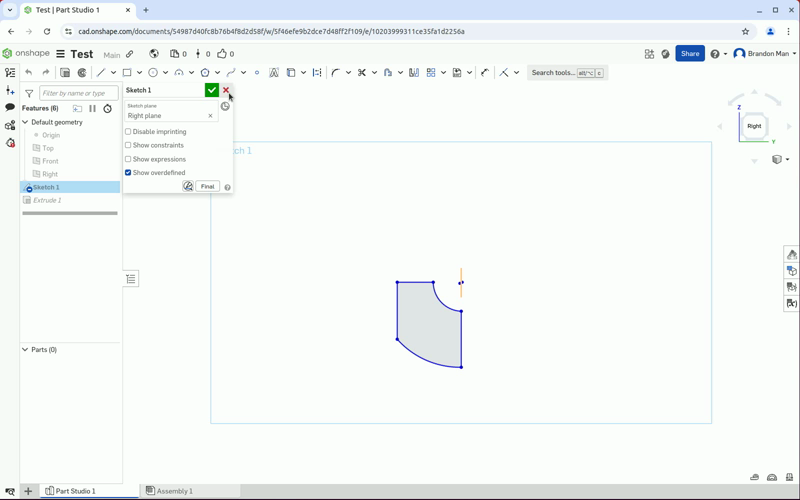
key(shift+s)
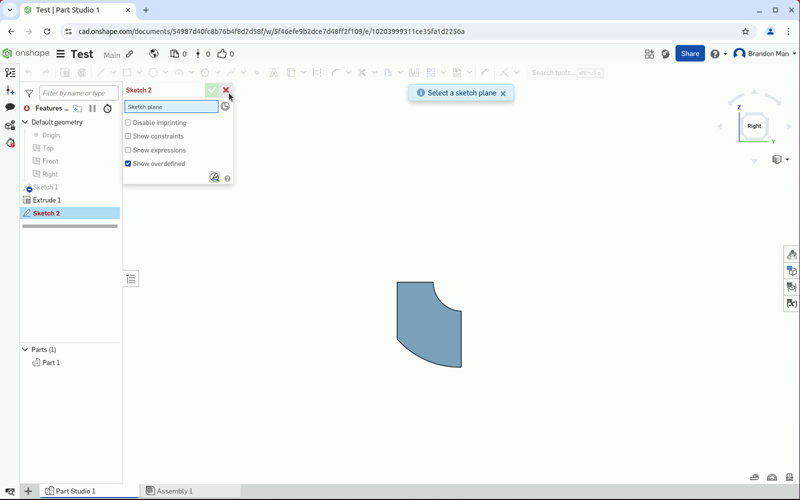
mouse_move(73, 176)
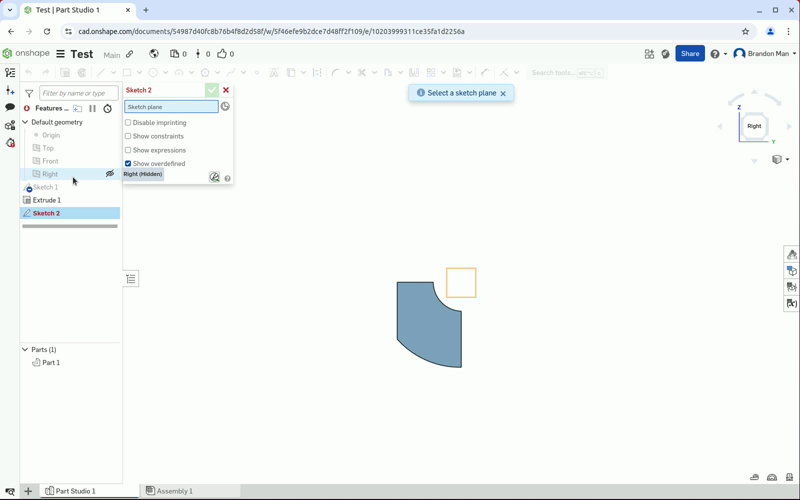
click(73, 176)
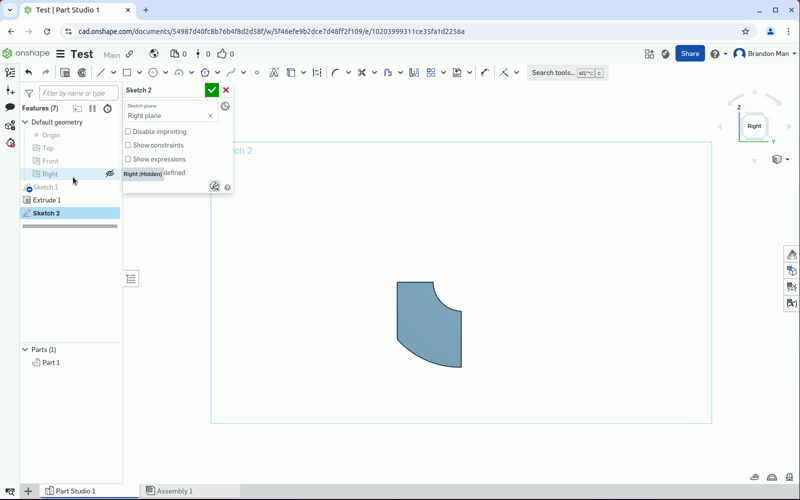
mouse_move(73, 352)
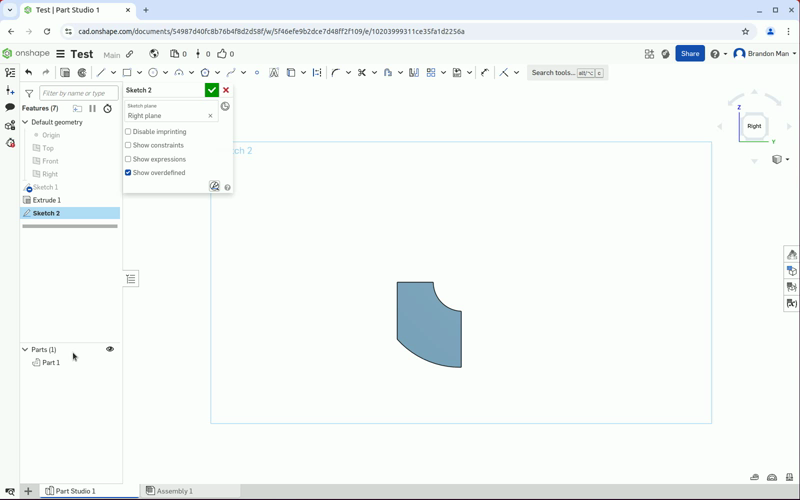
key(y)
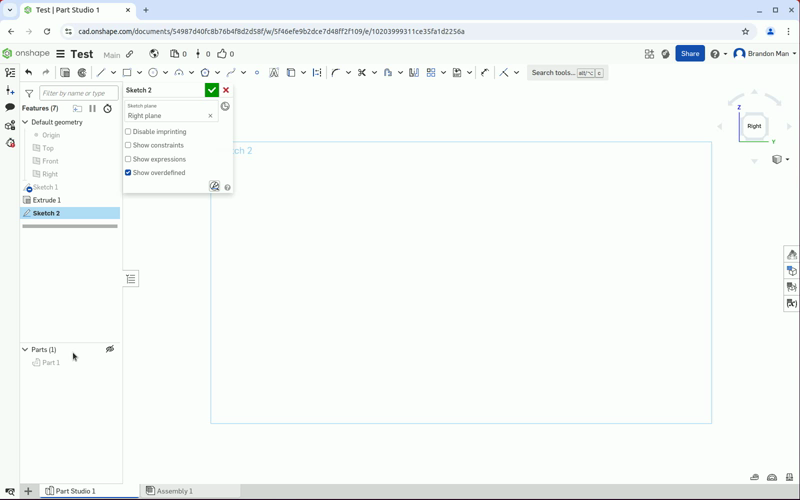
key(l)
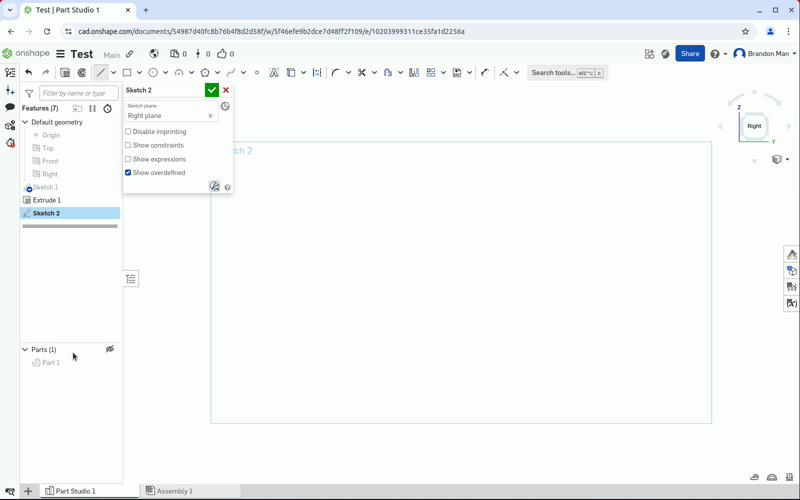
key_down(shift)
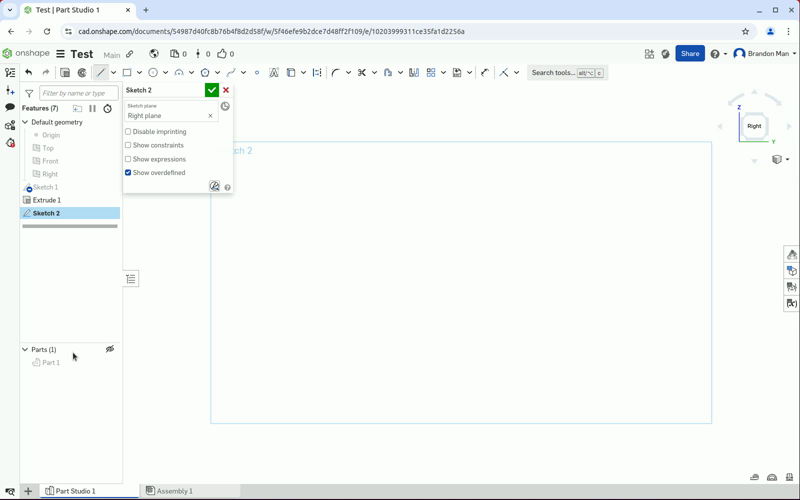
mouse_move(397, 282)
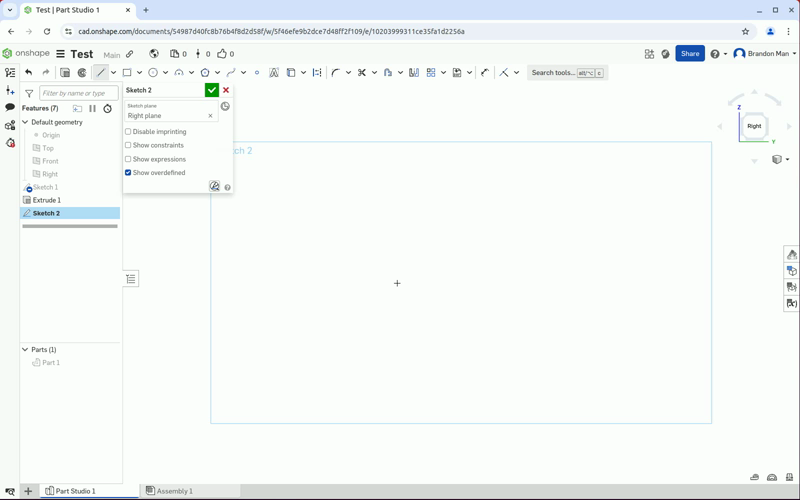
click(397, 282)
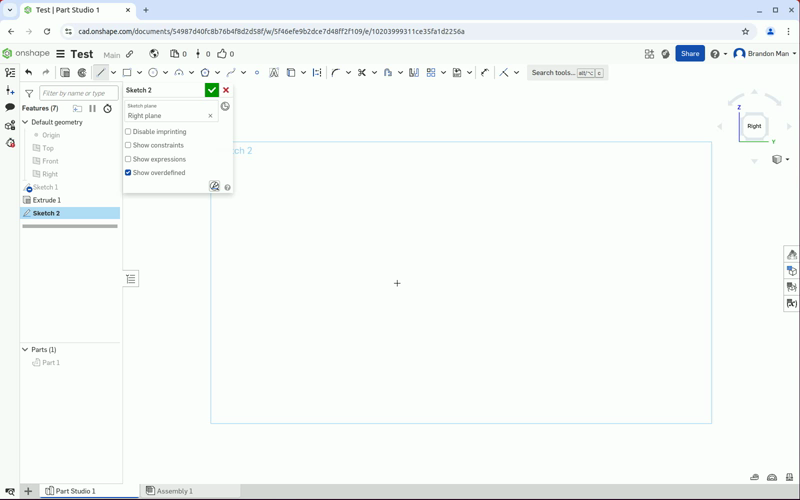
key_up(shift)
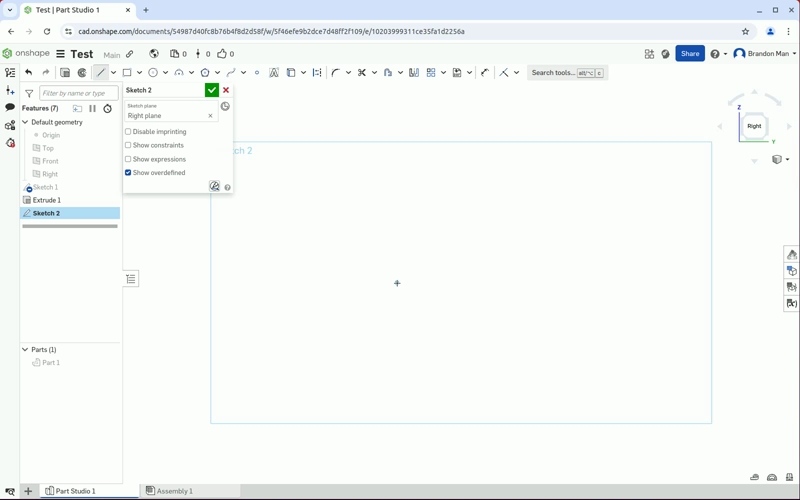
key_down(shift)
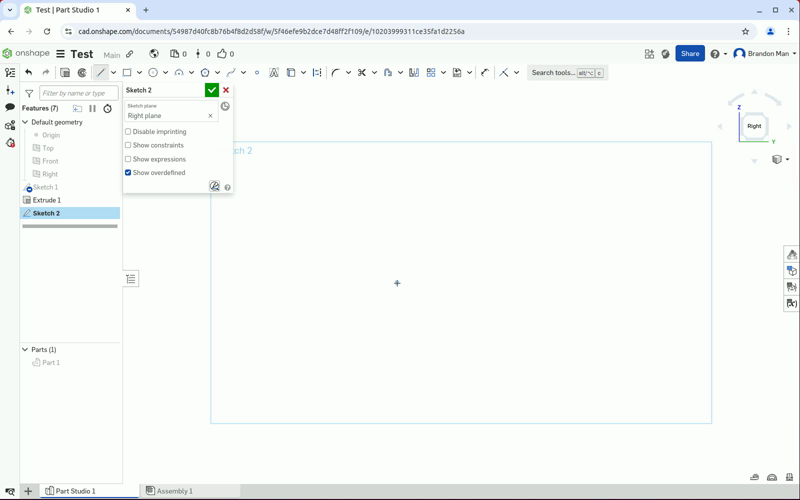
mouse_move(427, 282)
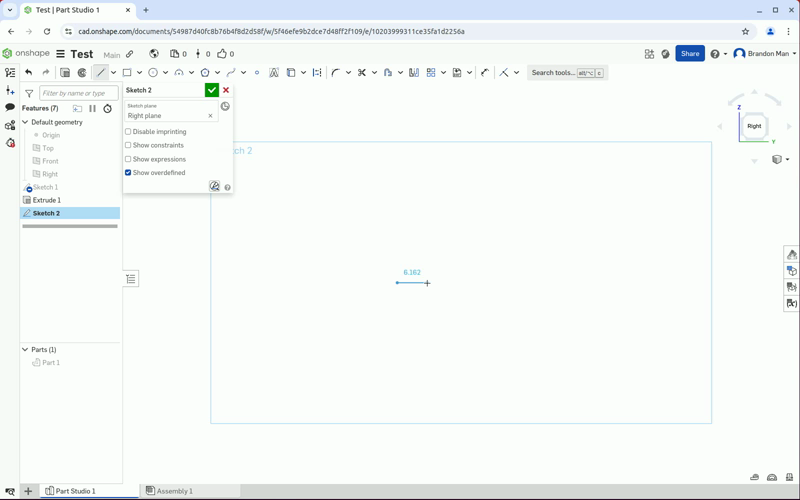
mouse_move(431, 282)
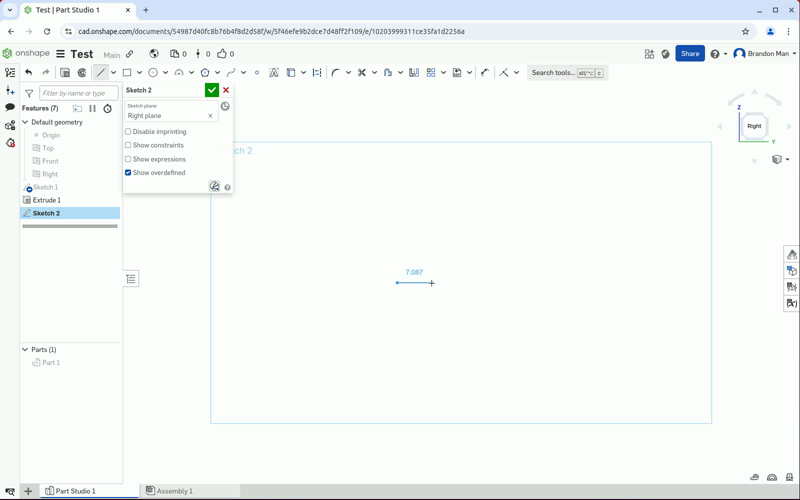
click(431, 282)
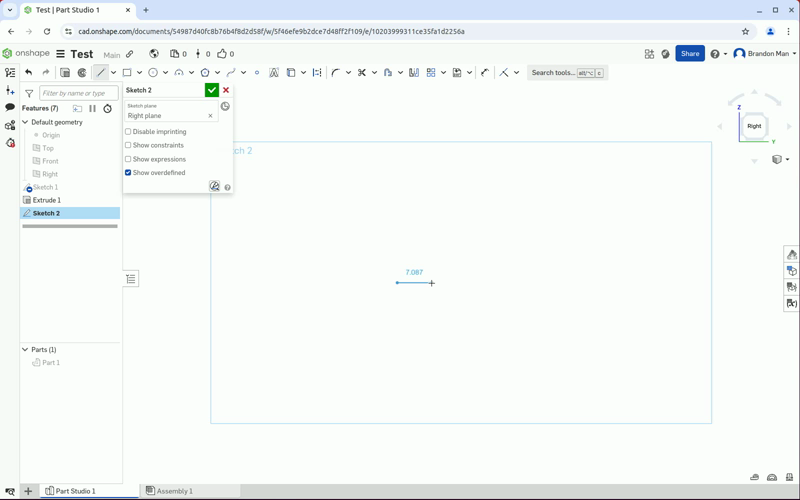
key_up(shift)
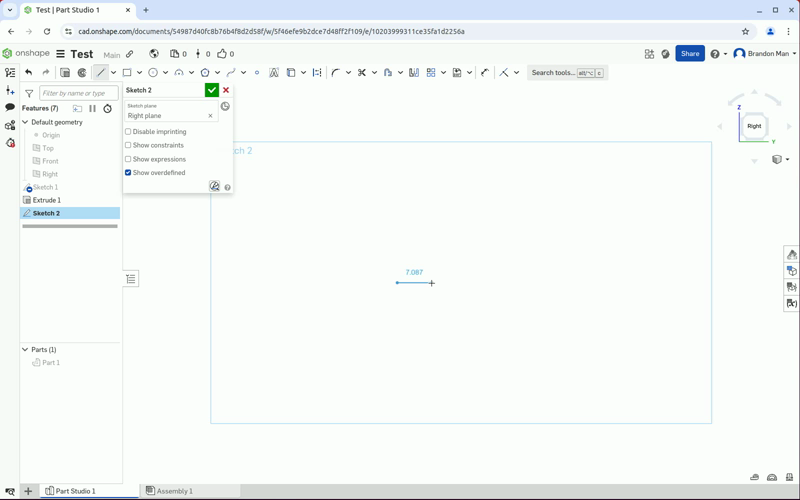
key(esc)
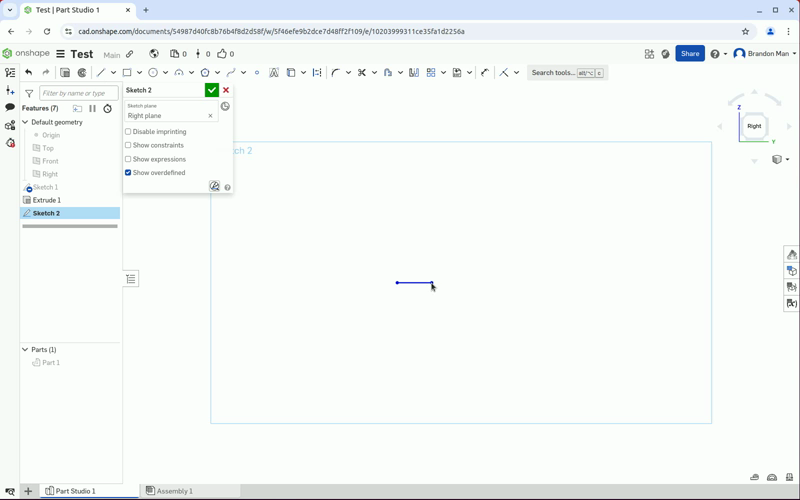
key(a)
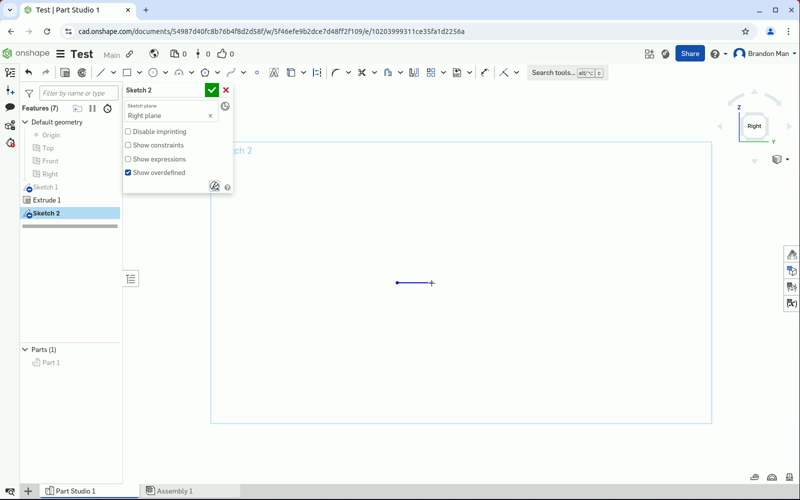
mouse_move(431, 282)
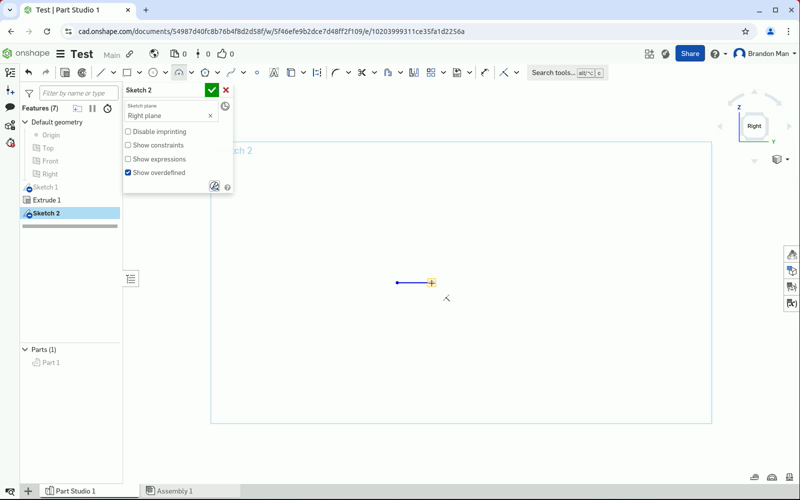
click(431, 282)
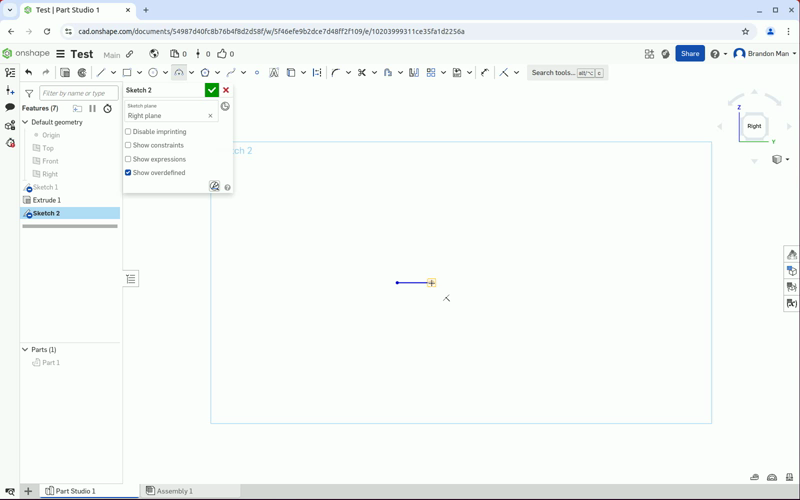
key_down(shift)
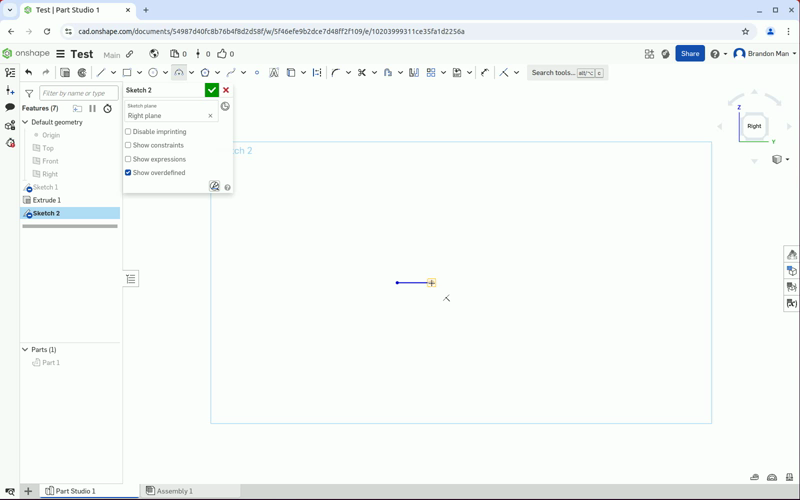
mouse_move(461, 310)
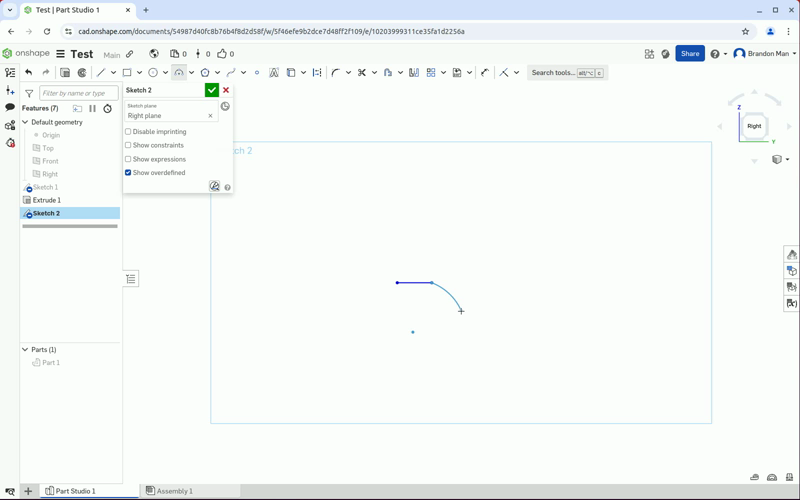
click(461, 310)
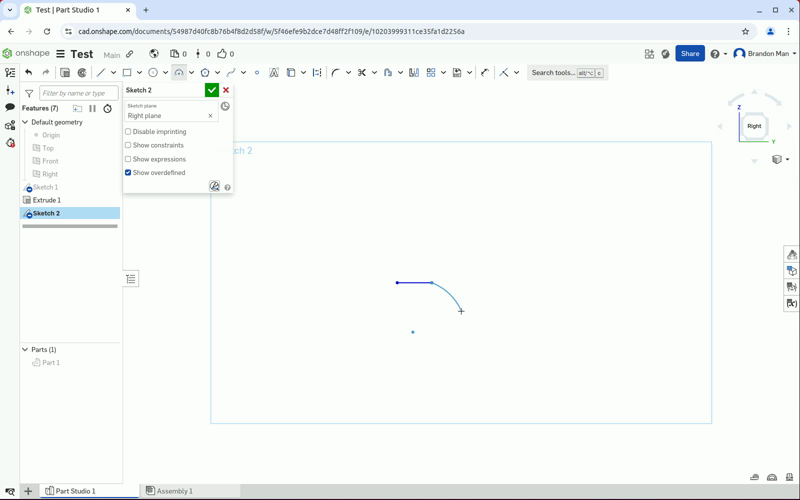
mouse_move(480, 261)
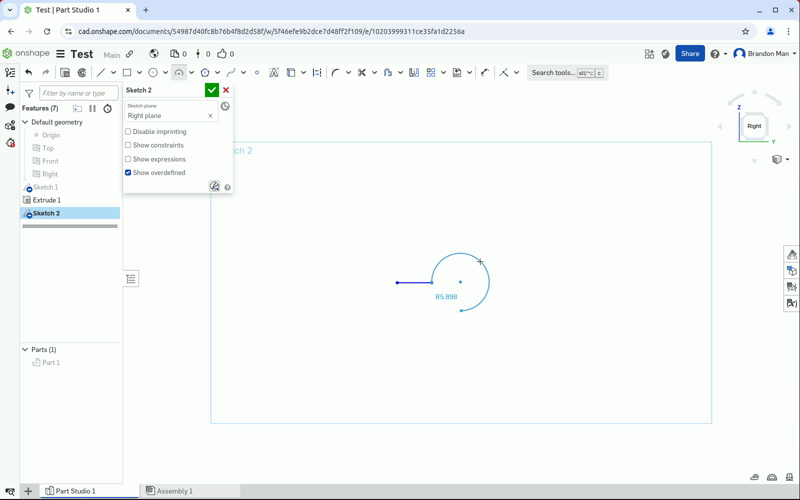
click(480, 261)
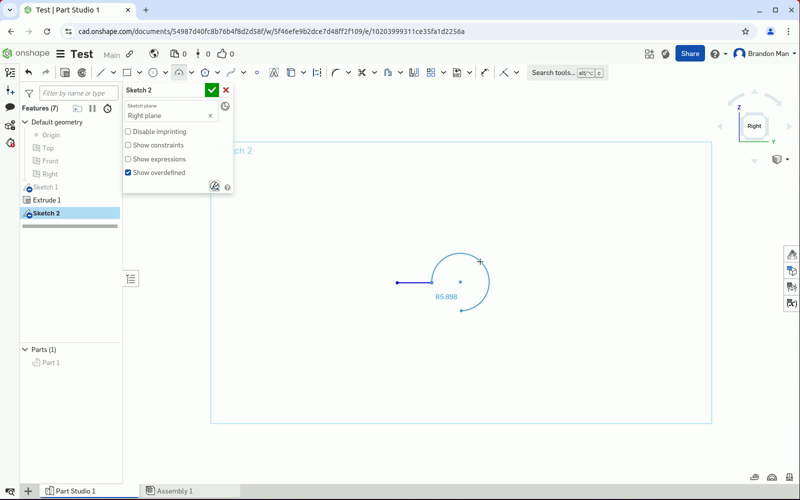
key_up(shift)
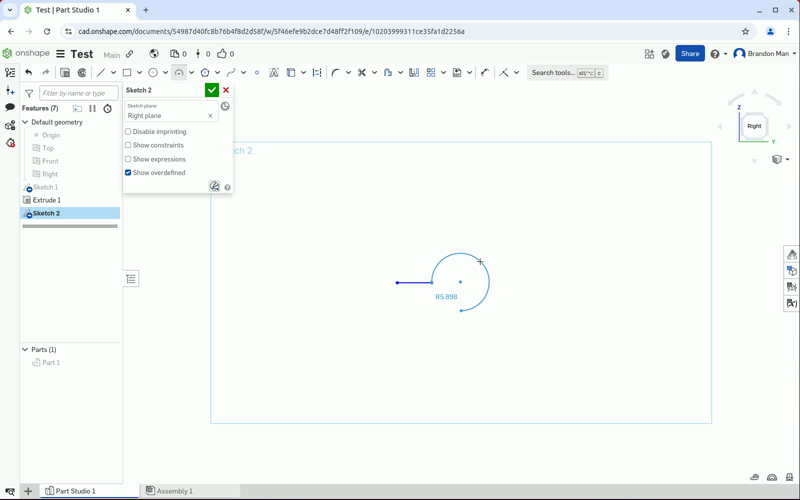
key(esc)
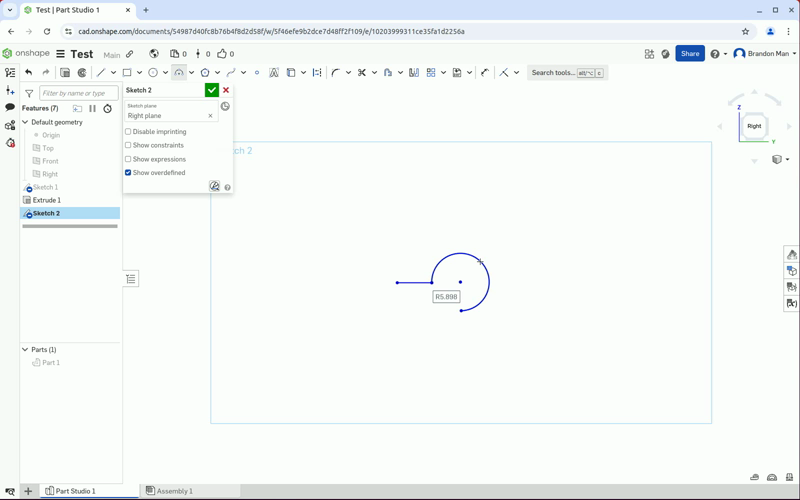
key(l)
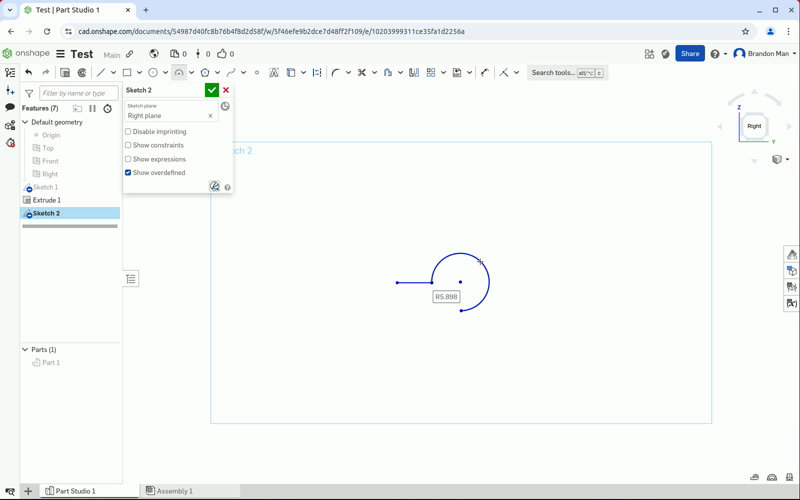
mouse_move(461, 310)
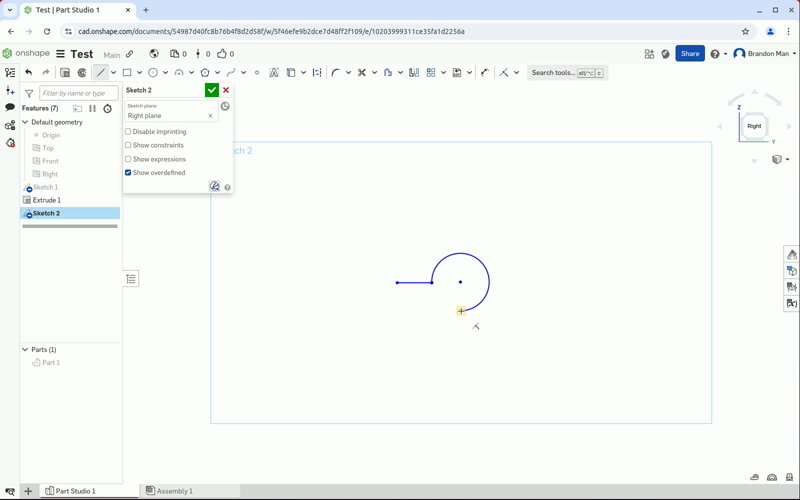
click(461, 310)
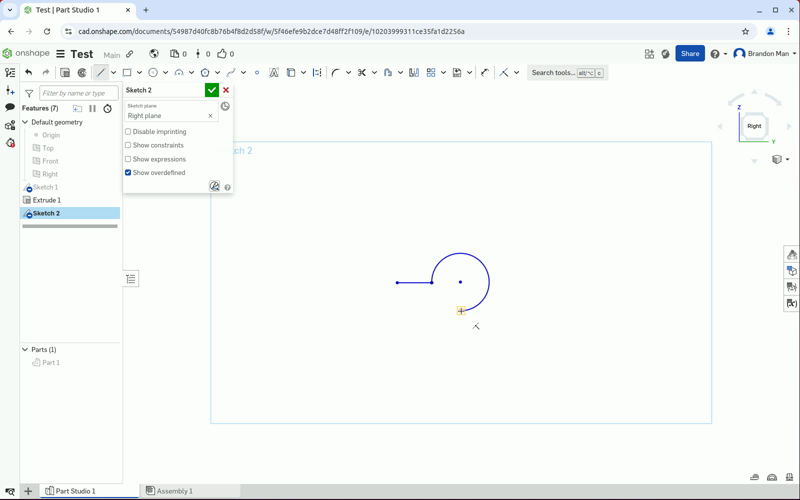
key_down(shift)
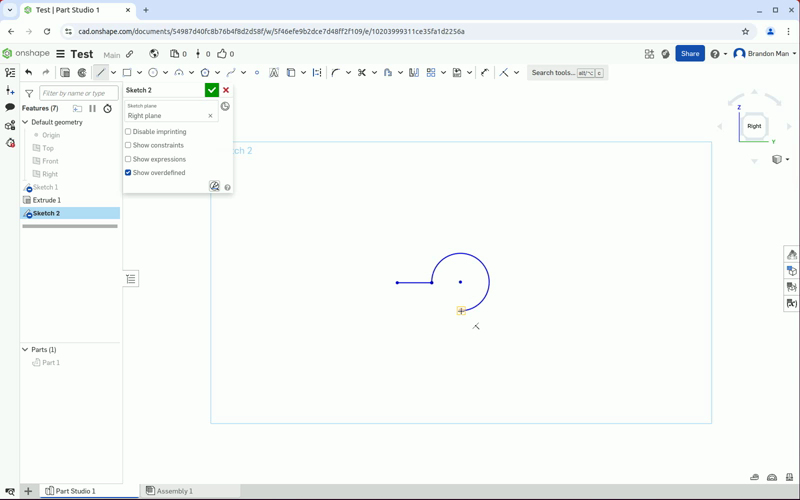
mouse_move(491, 310)
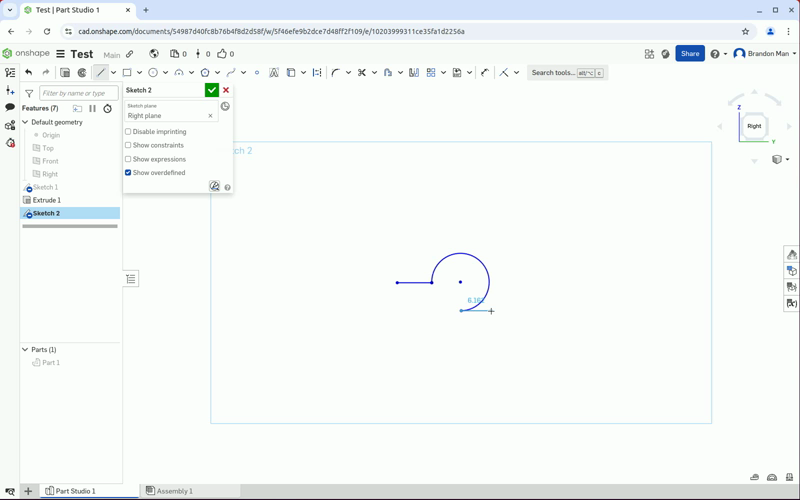
mouse_move(461, 366)
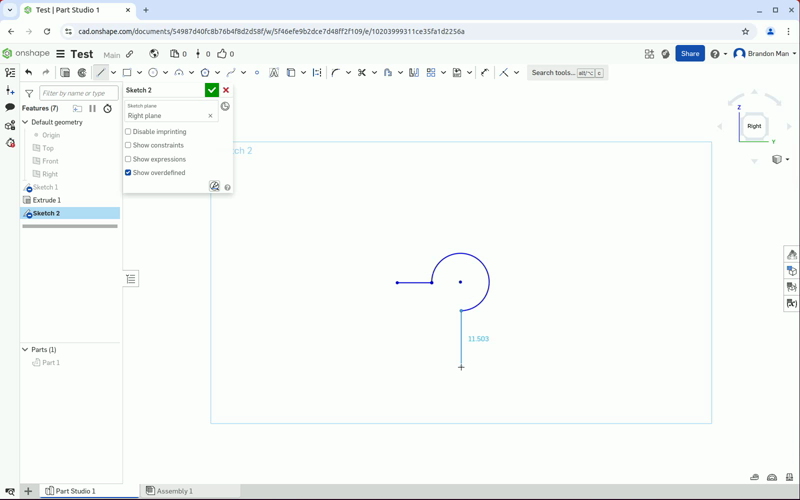
click(461, 366)
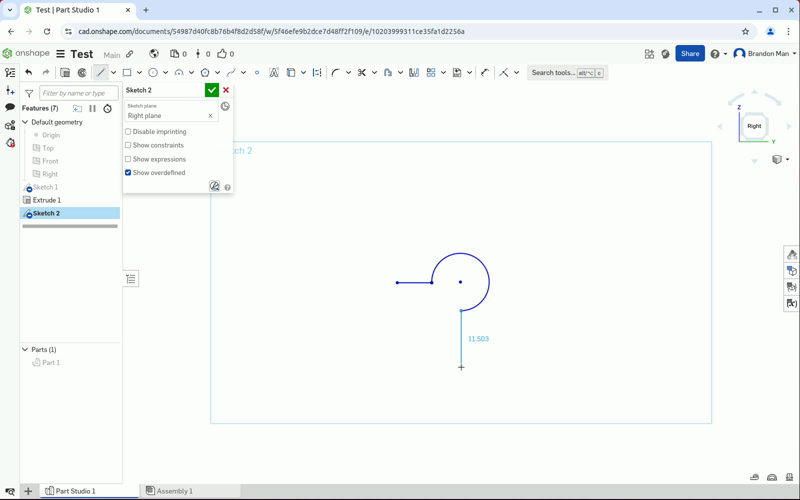
key_up(shift)
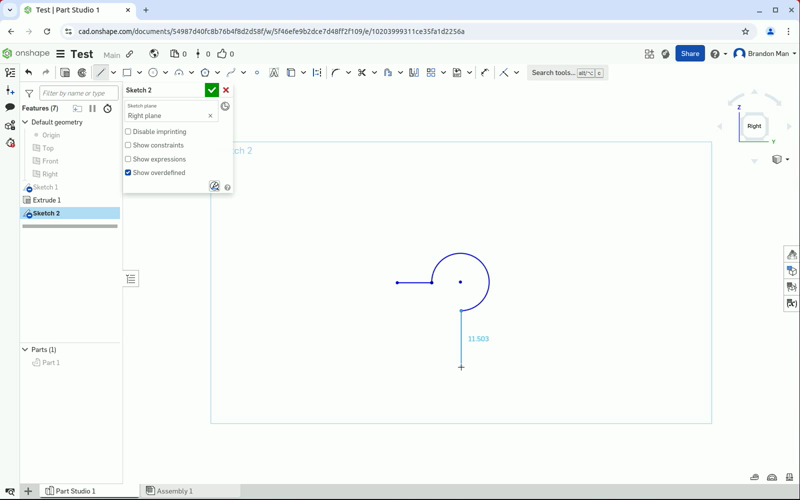
key(esc)
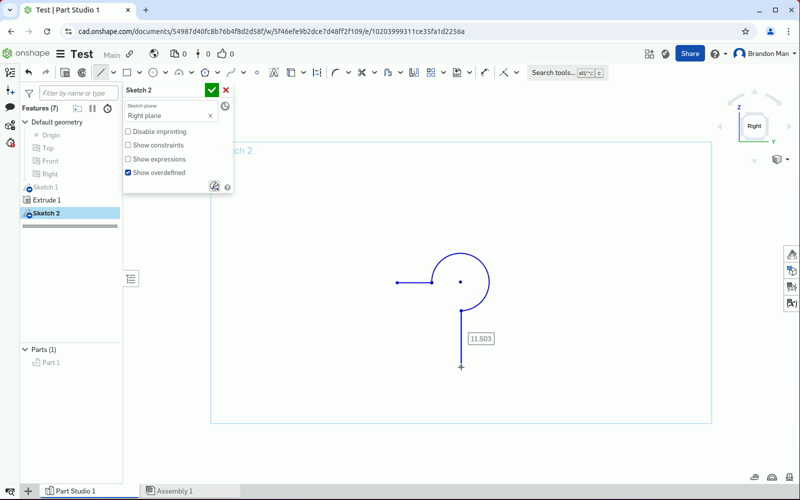
key(a)
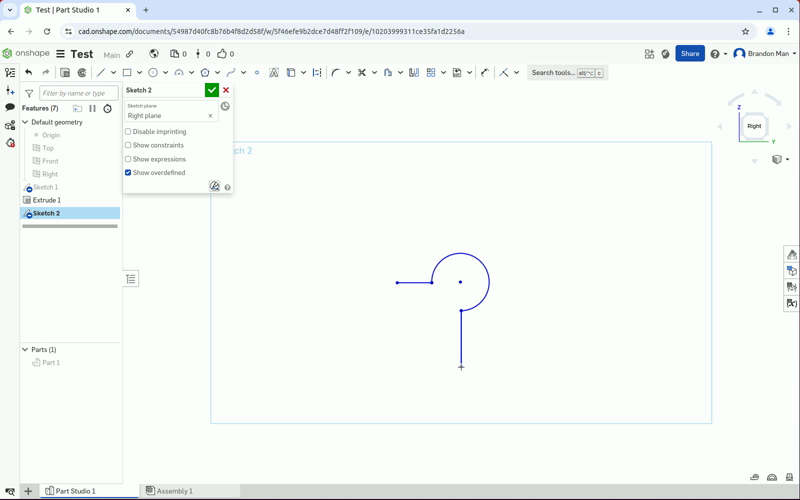
mouse_move(461, 366)
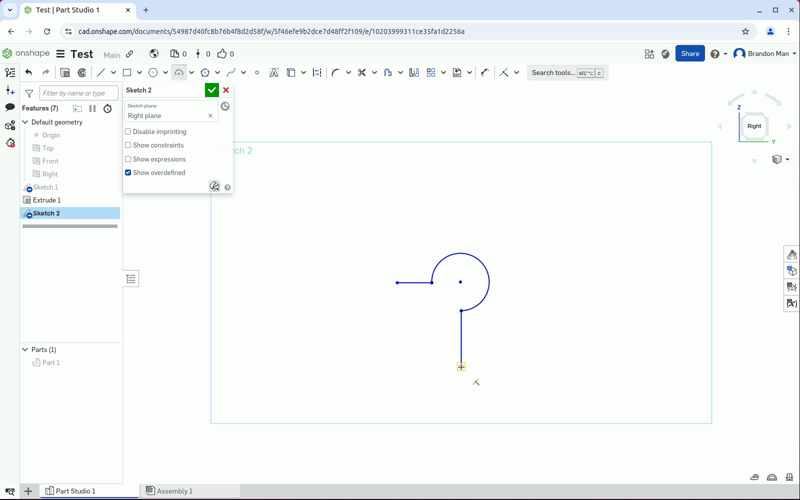
click(461, 366)
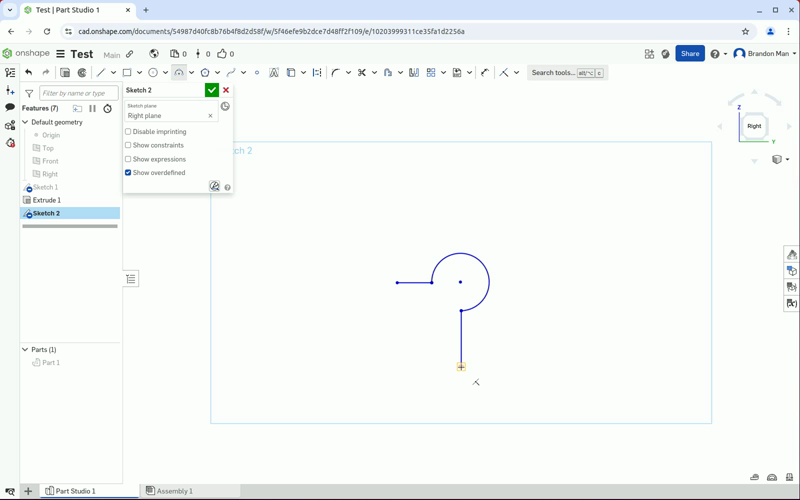
key_down(shift)
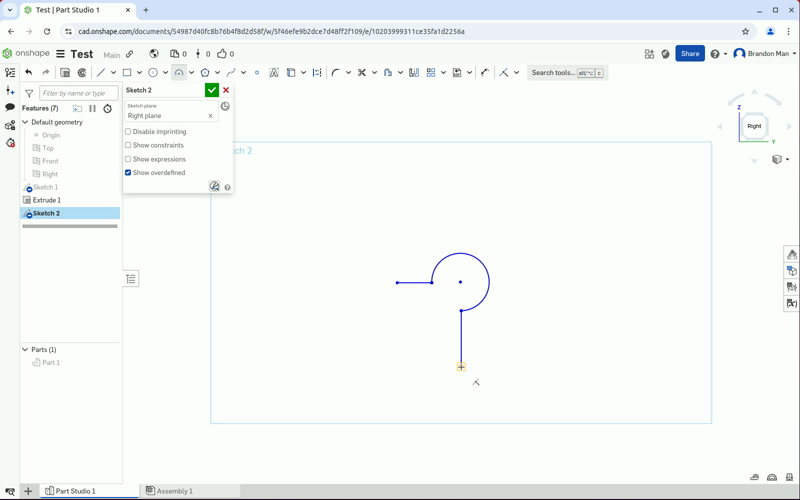
mouse_move(397, 227)
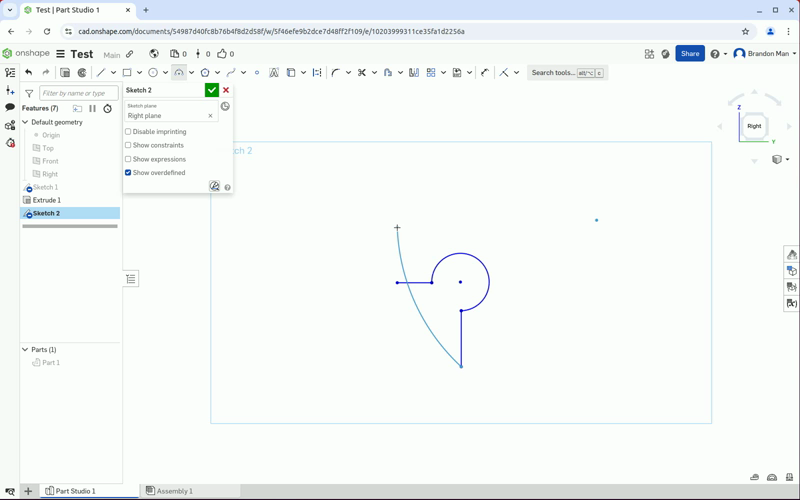
click(397, 227)
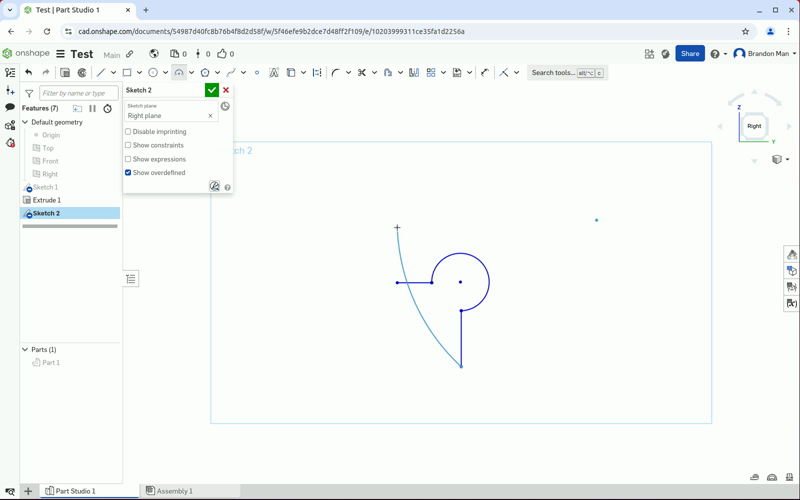
mouse_move(536, 248)
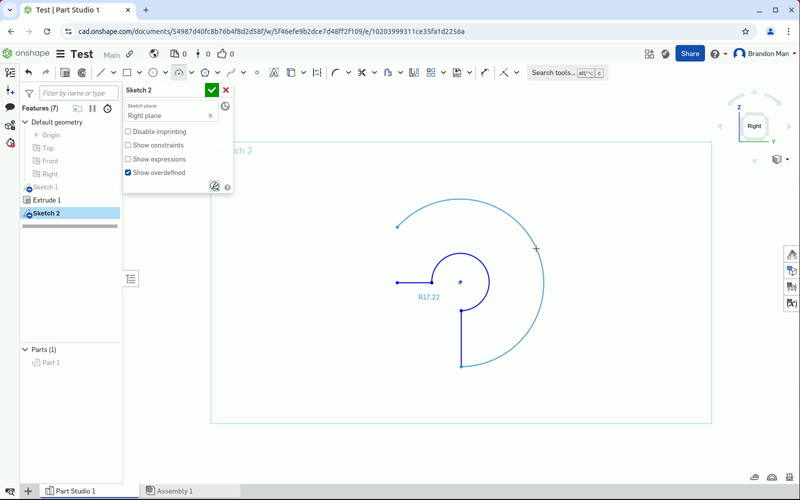
click(536, 248)
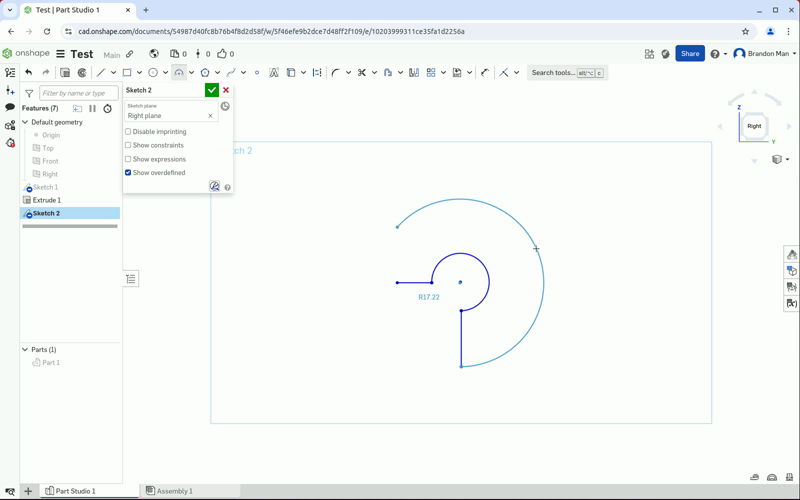
key_up(shift)
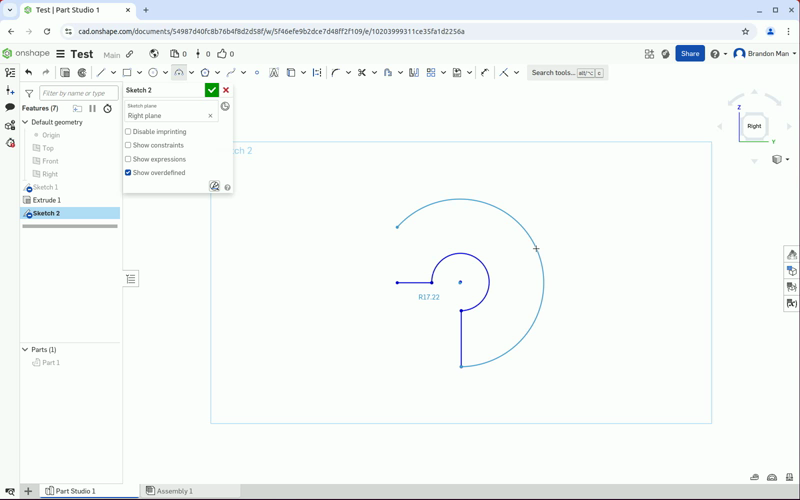
key(esc)
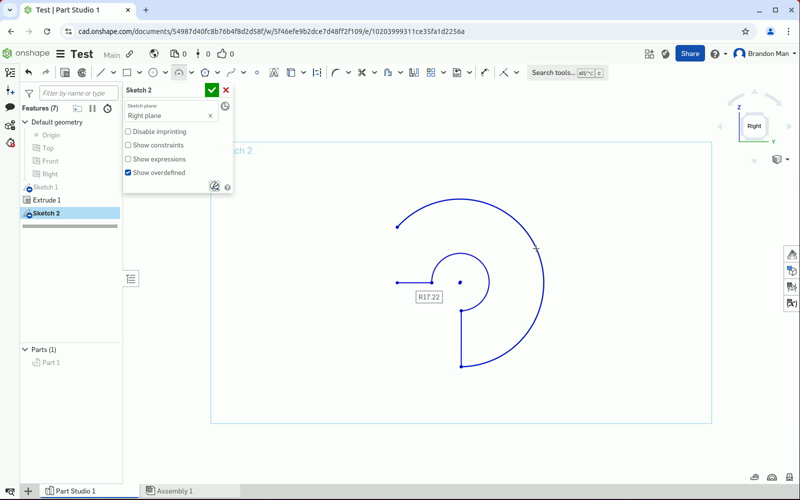
key(l)
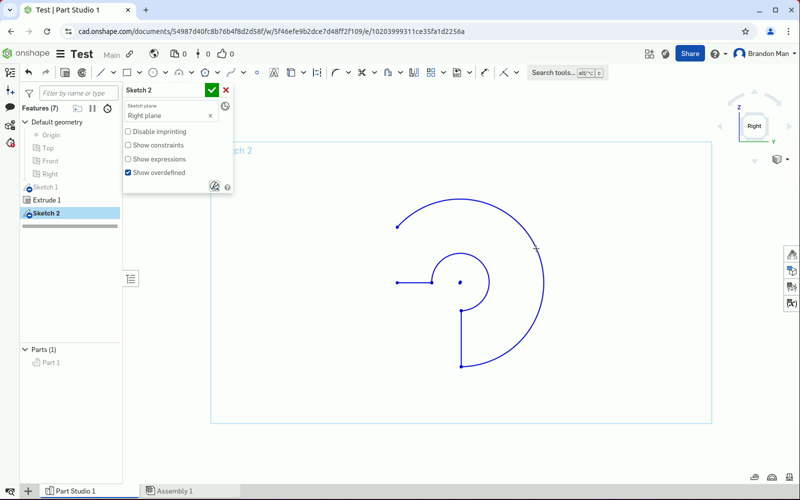
mouse_move(397, 227)
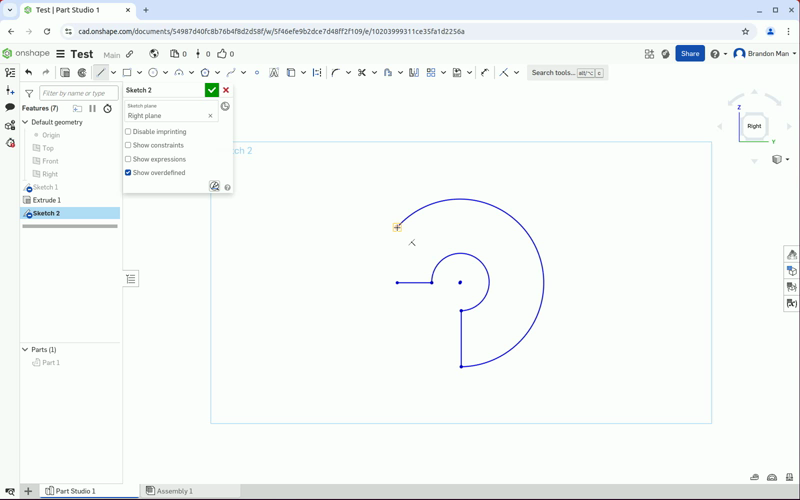
click(397, 227)
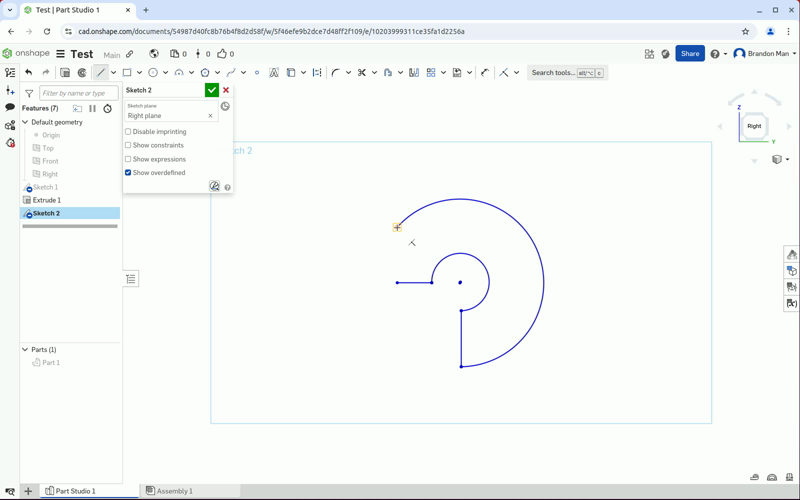
mouse_move(427, 227)
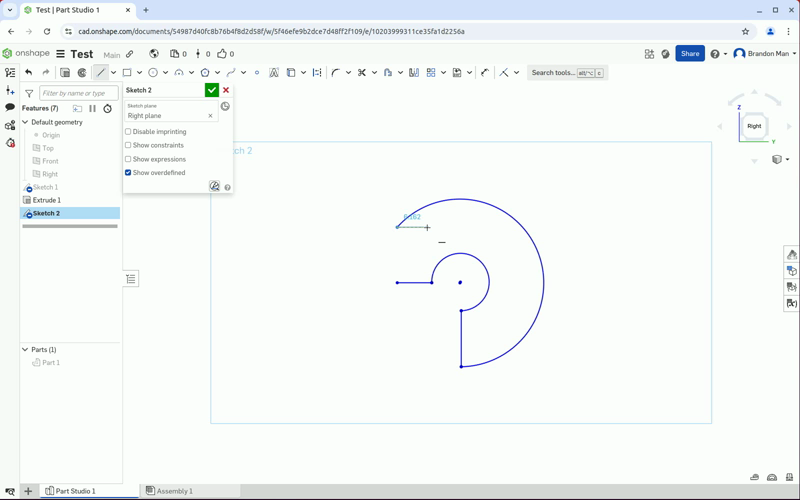
key_down(shift)
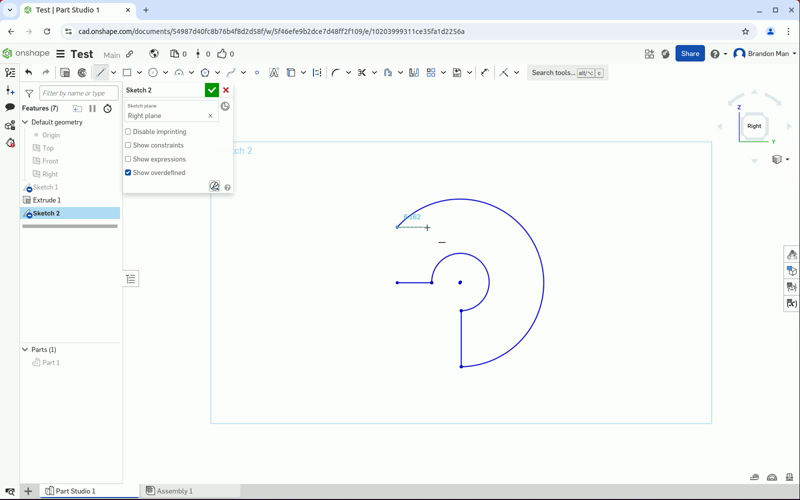
mouse_move(397, 282)
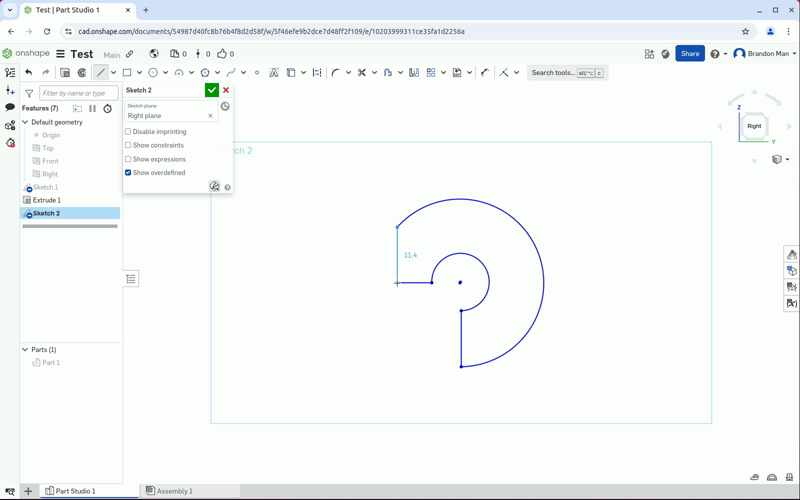
key_up(shift)
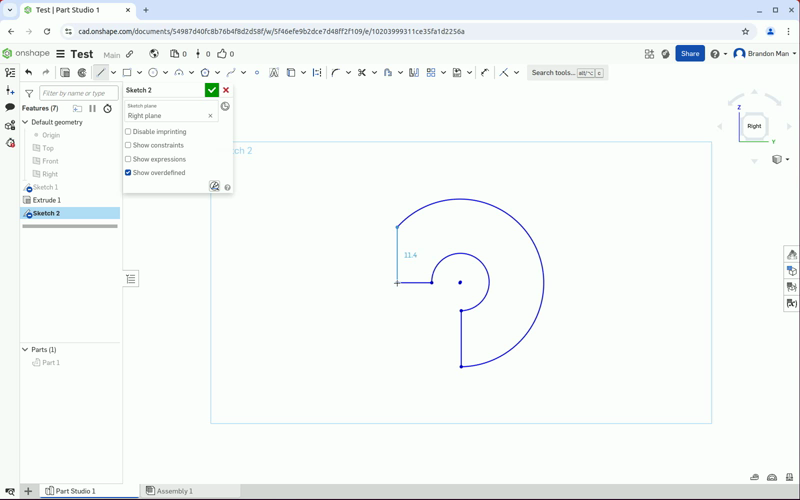
click(397, 282)
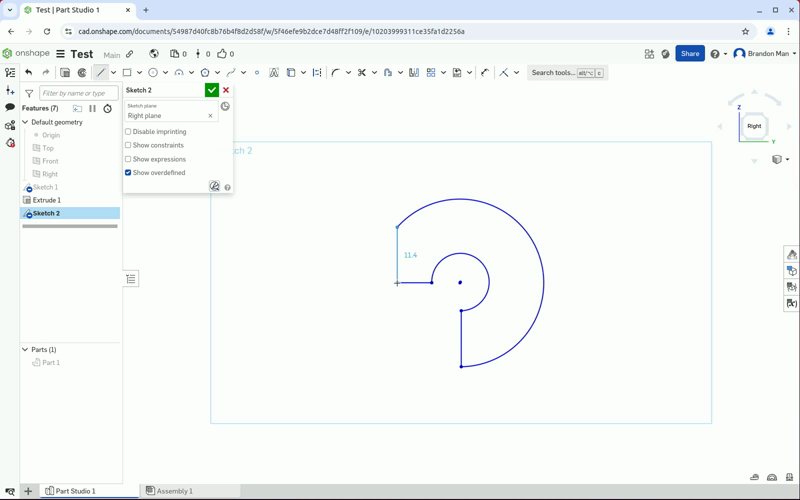
key(esc)
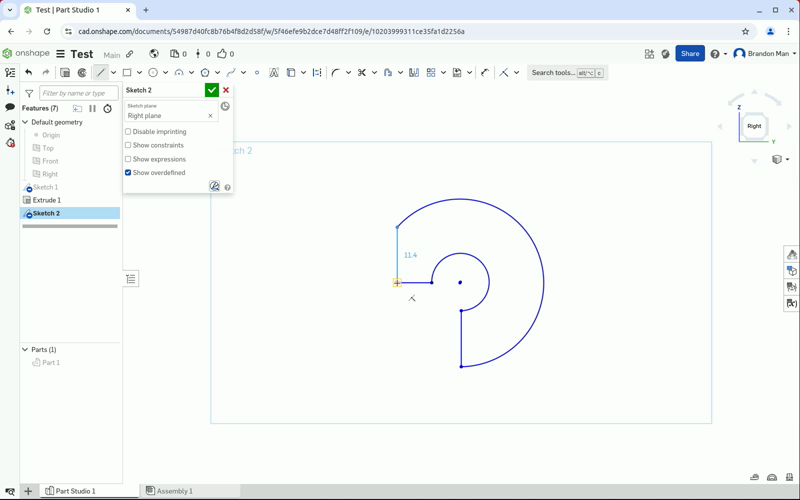
mouse_move(515, 265)
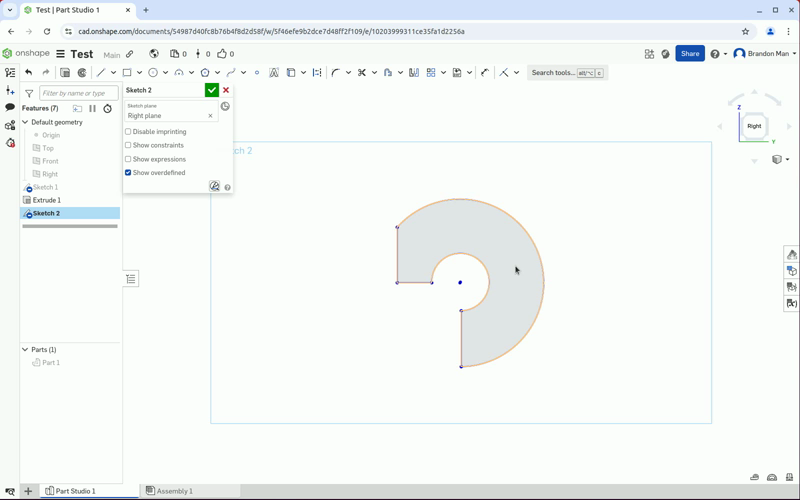
click(515, 265)
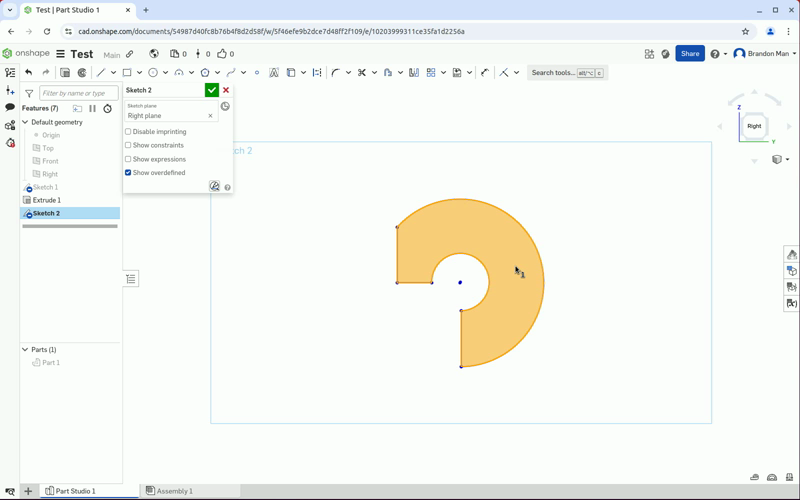
mouse_move(73, 352)
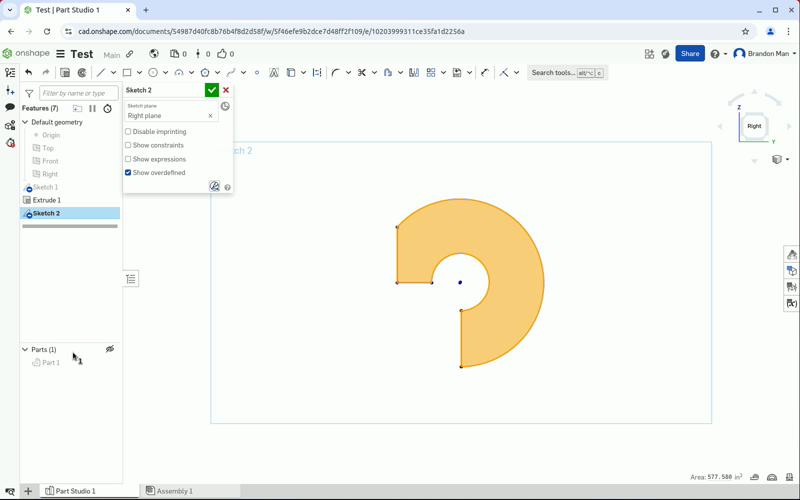
key(shift+y)
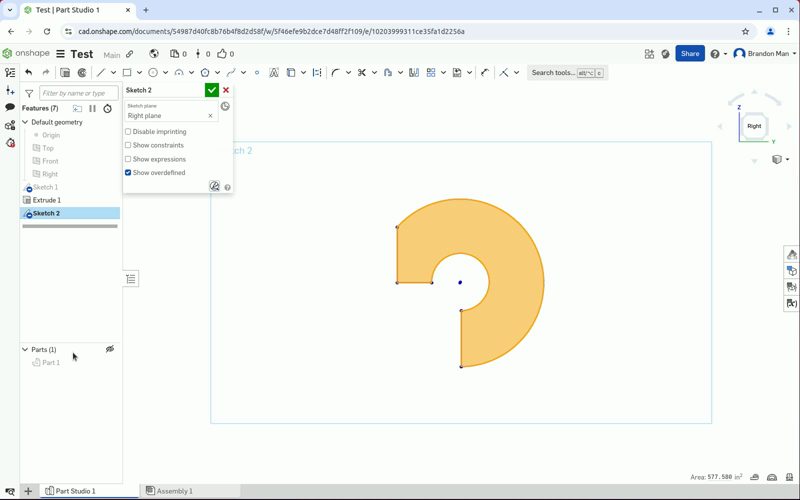
key(shift+e)
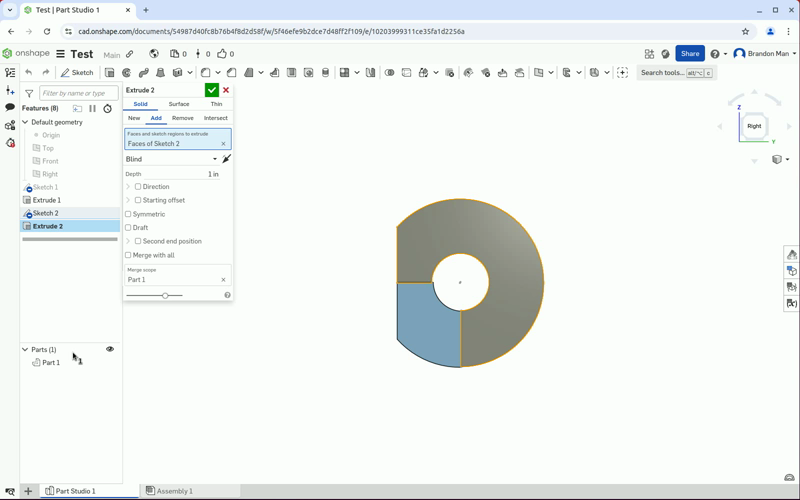
mouse_move(143, 106)
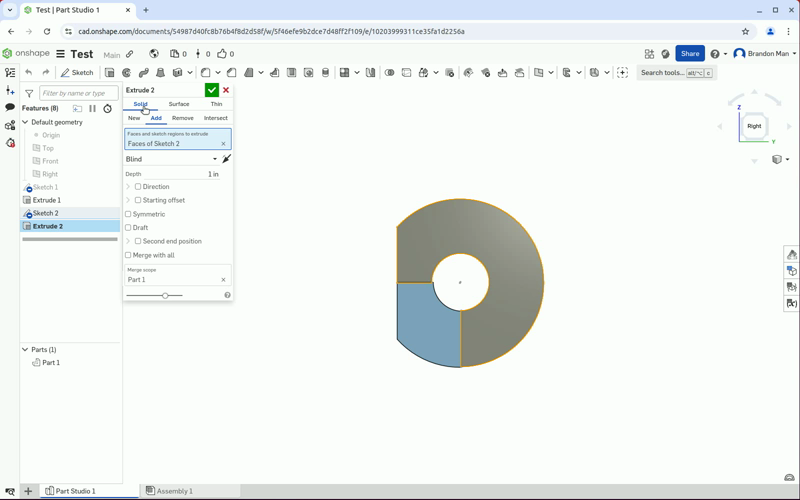
click(143, 106)
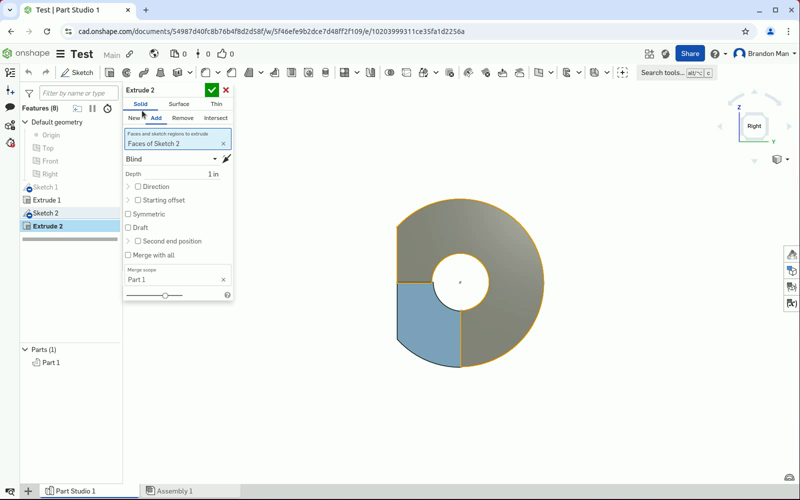
mouse_move(137, 120)
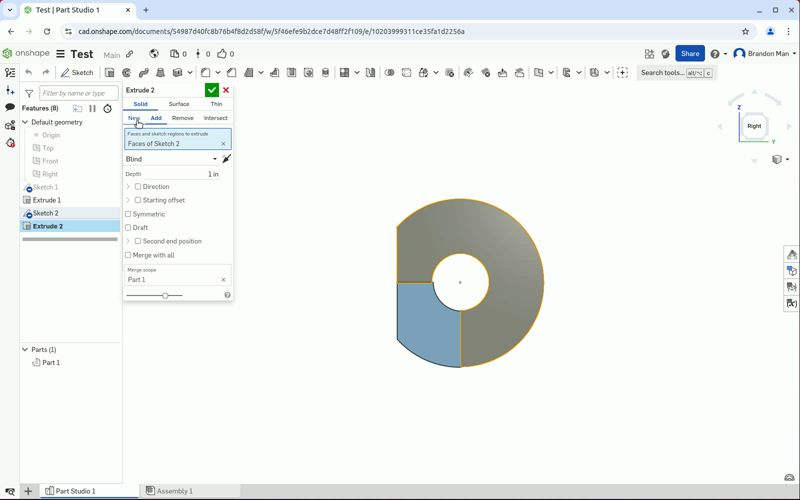
click(137, 120)
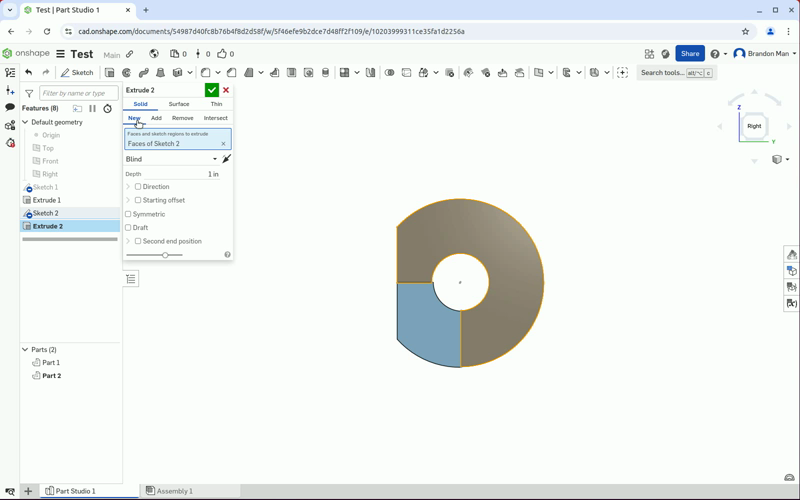
key(tab, 4)
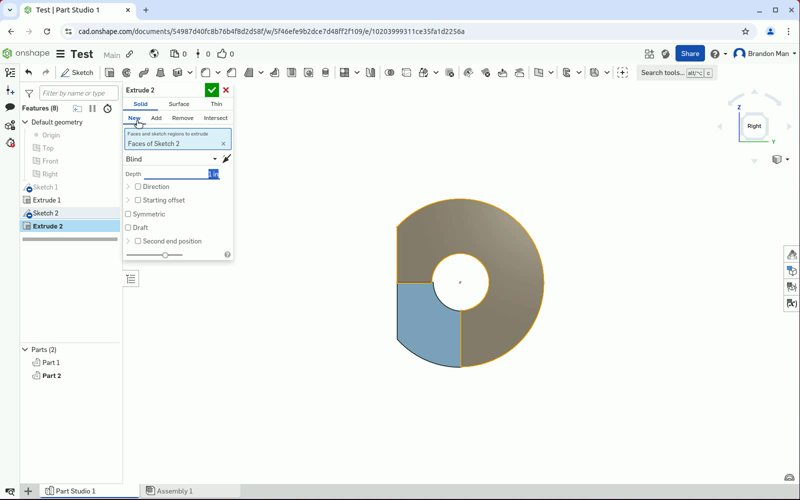
text(23.108)
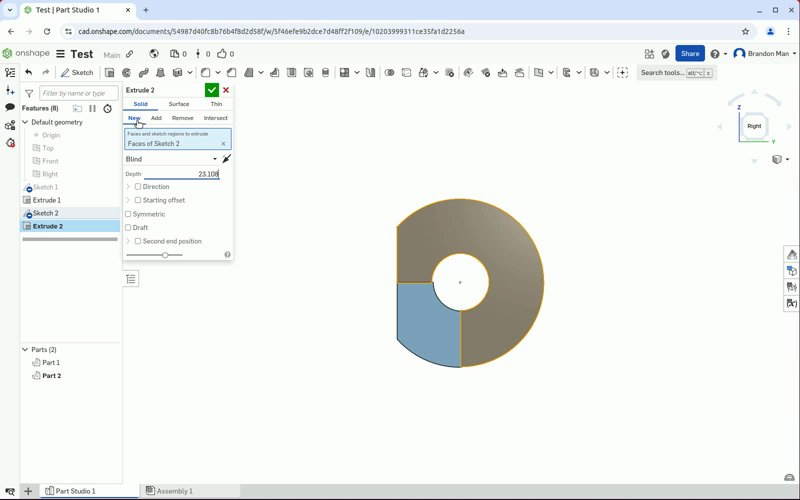
key(enter)
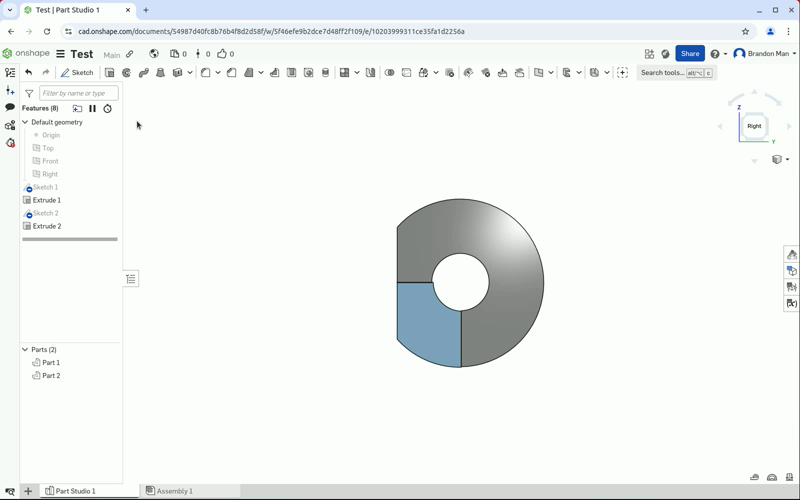
key(shift+h)
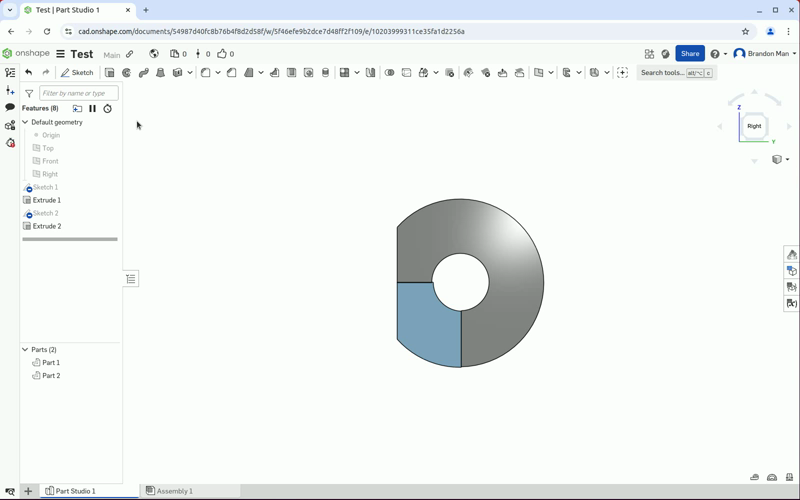
key(shift+h)
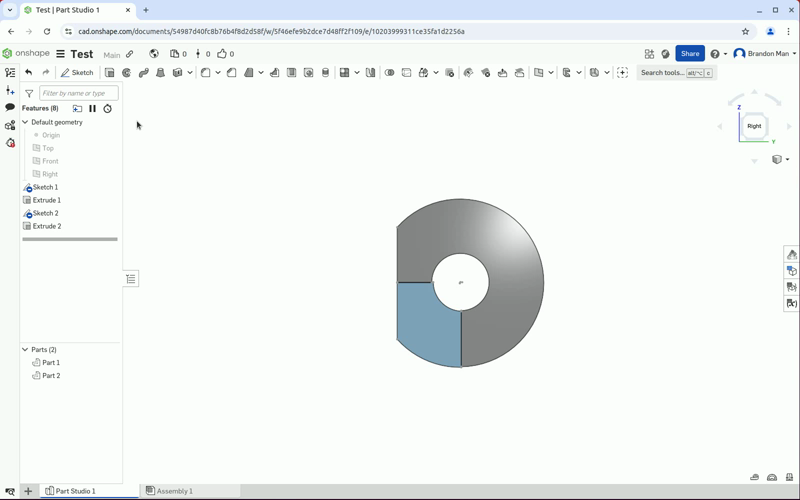
key(shift+7)
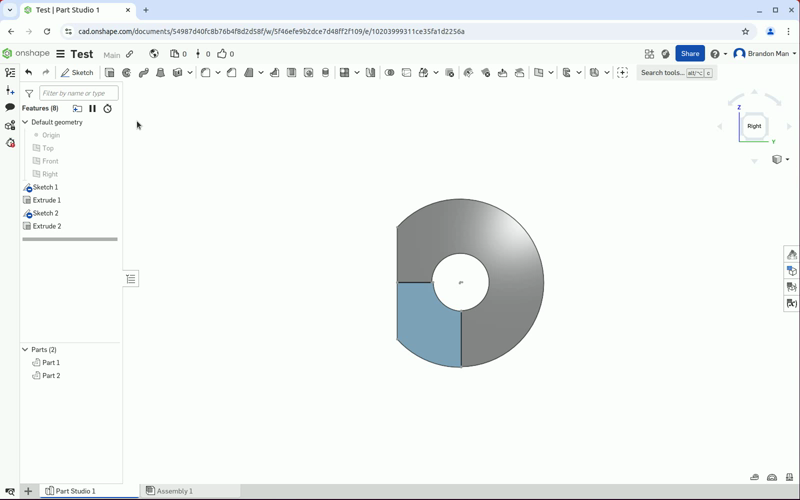
key(right, 2)
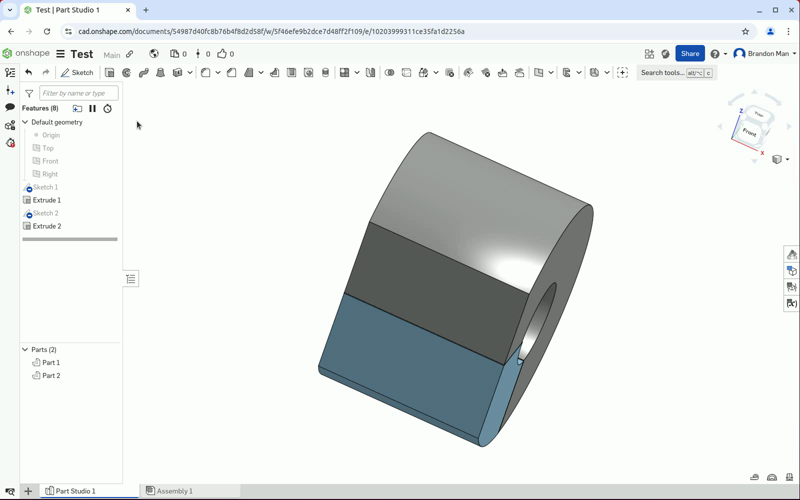
key(down, 2)
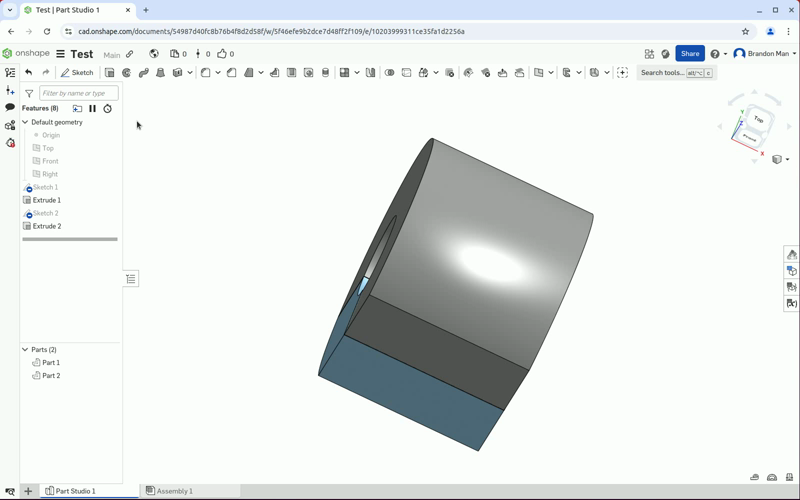
key(up, 2)
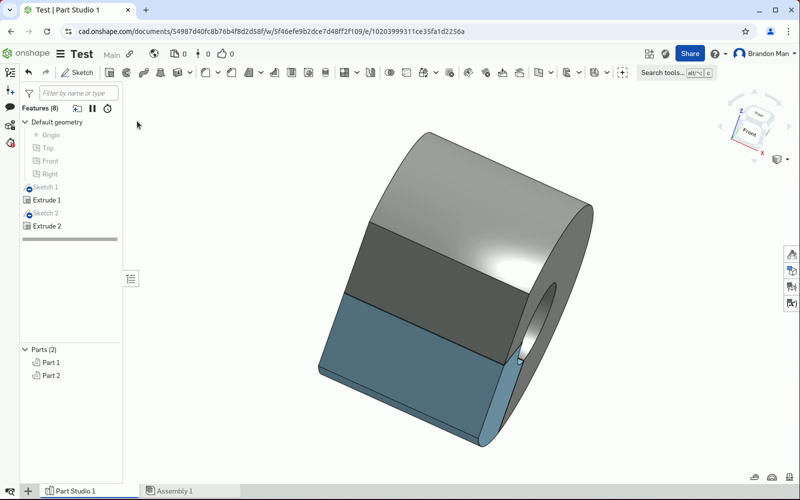
key(left, 2)
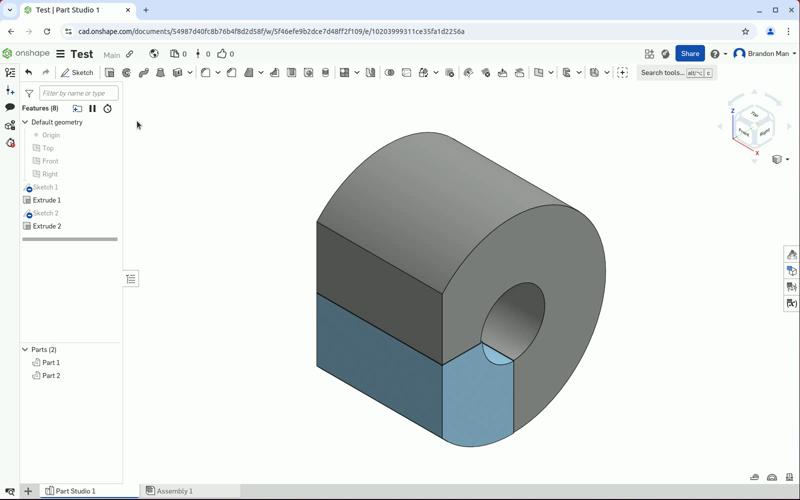
mouse_move(73, 189)
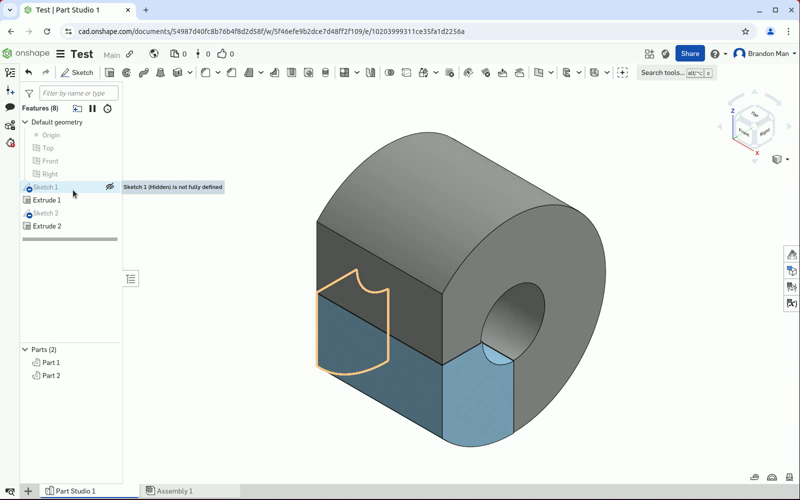
click(73, 189)